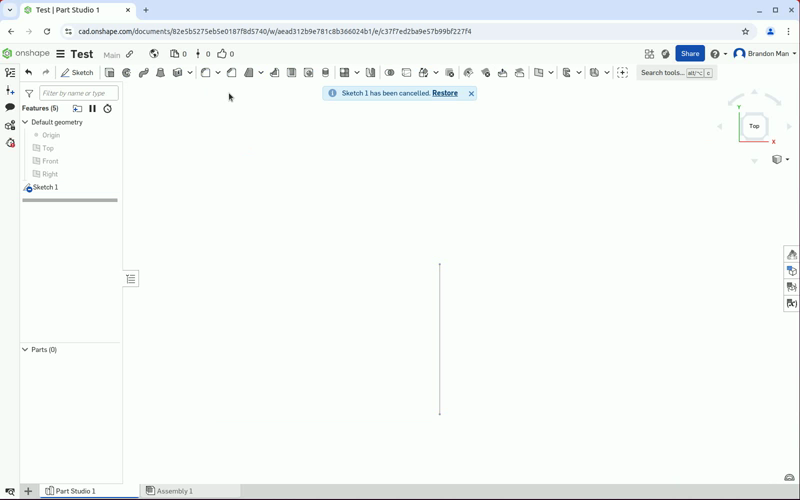
key(shift+h)
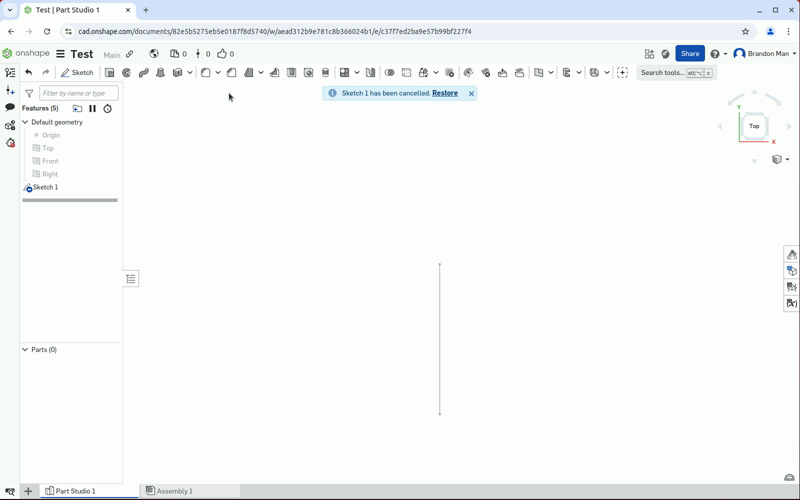
key(shift+s)
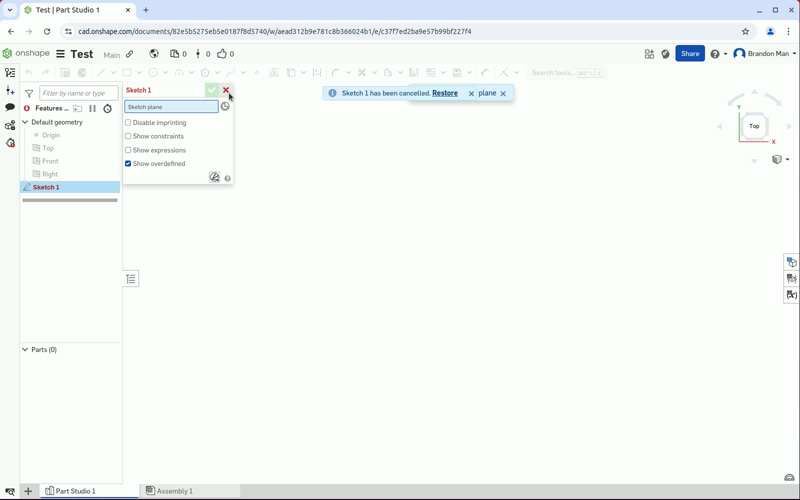
mouse_move(73, 150)
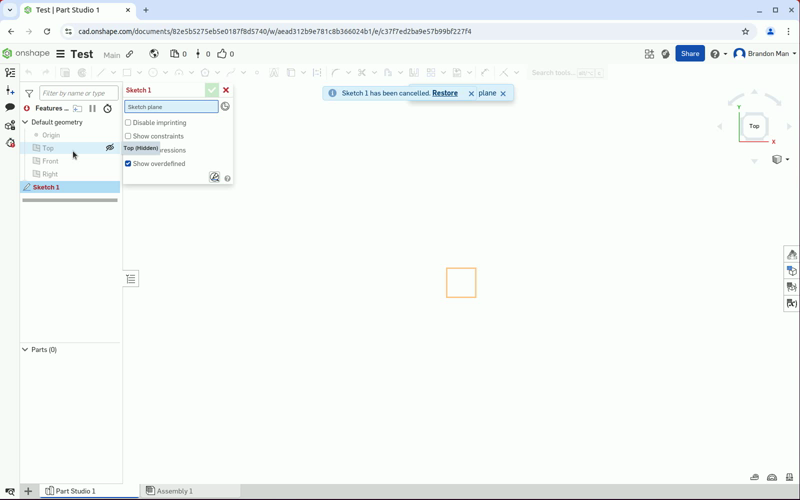
click(73, 150)
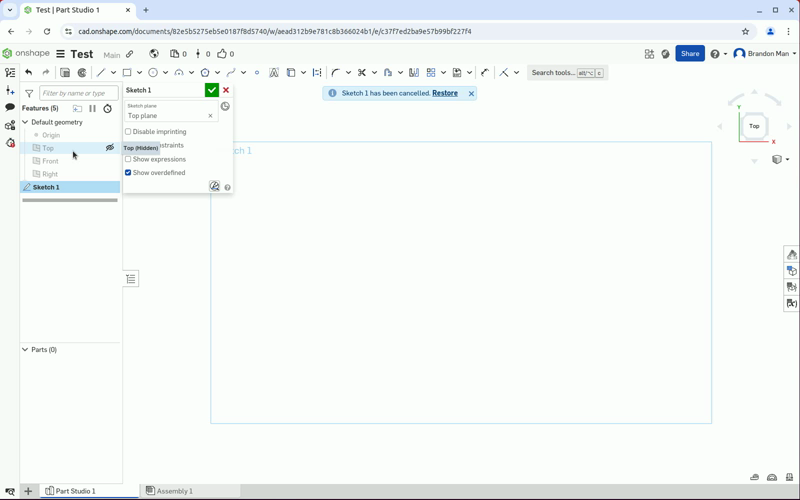
mouse_move(73, 352)
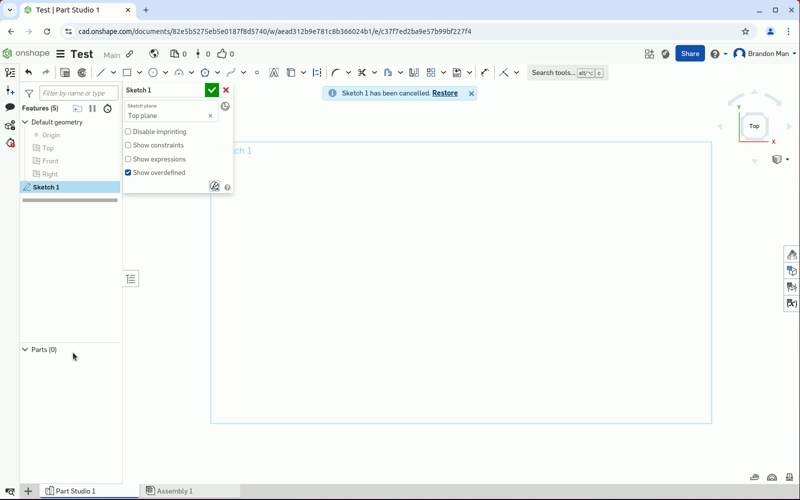
key(y)
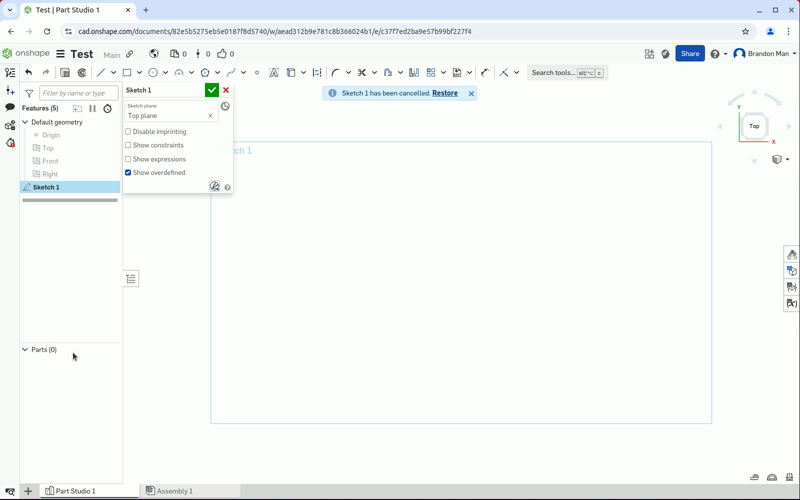
key(c)
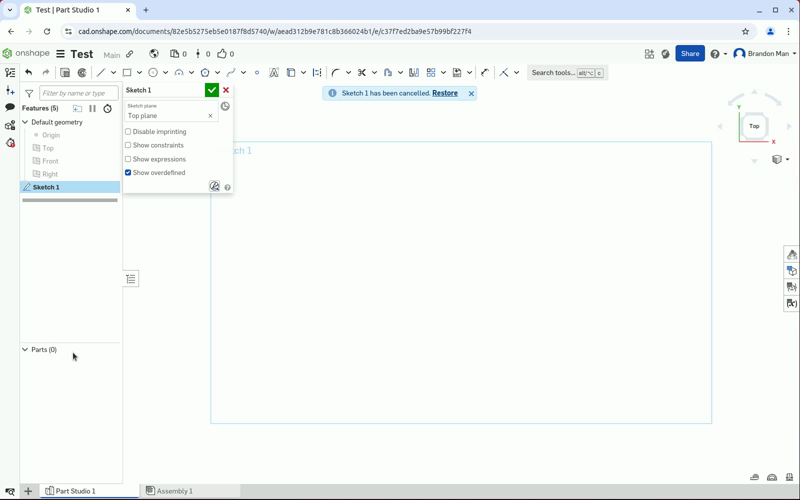
key_down(shift)
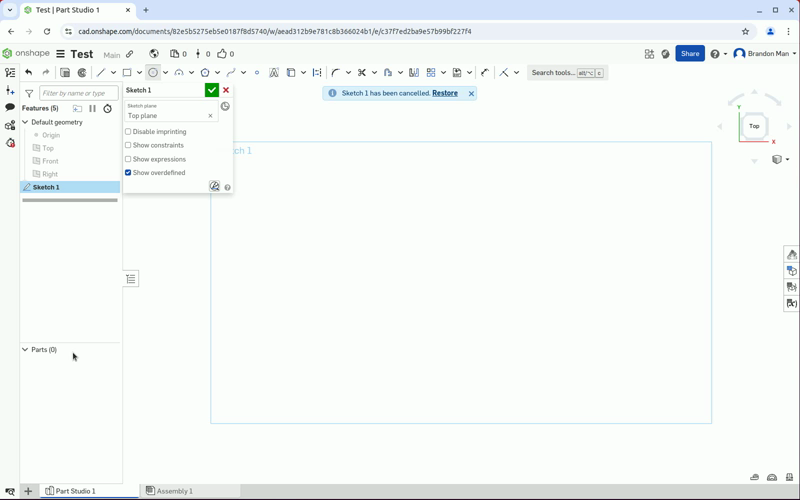
mouse_move(461, 282)
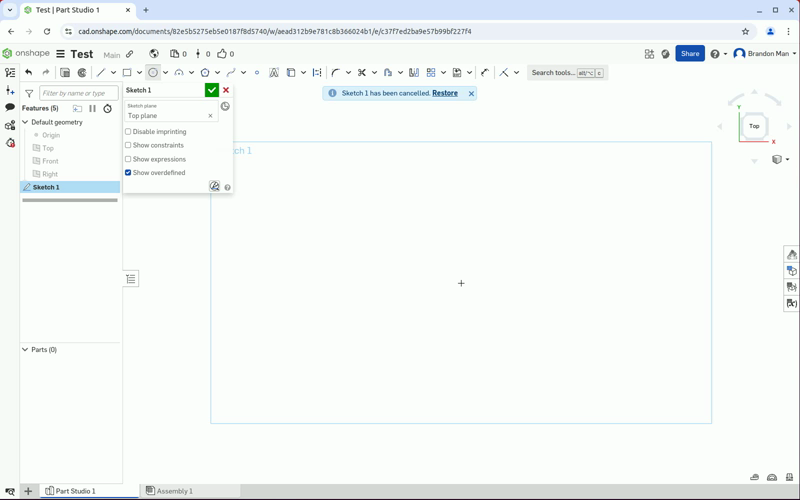
click(461, 282)
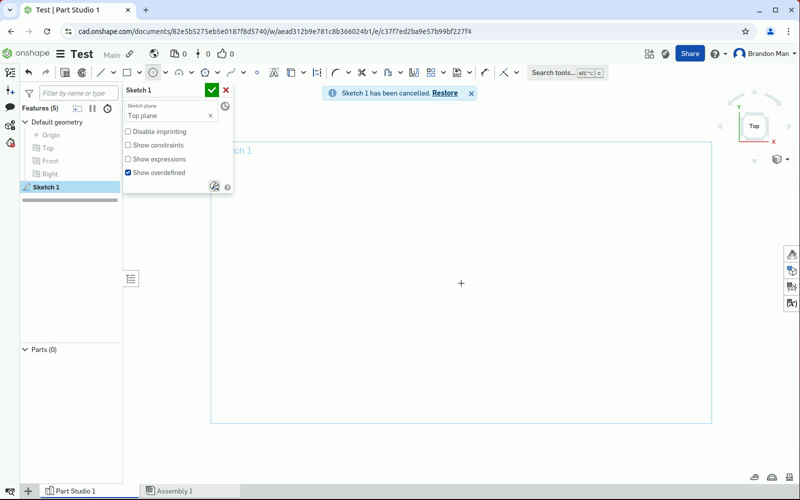
key_up(shift)
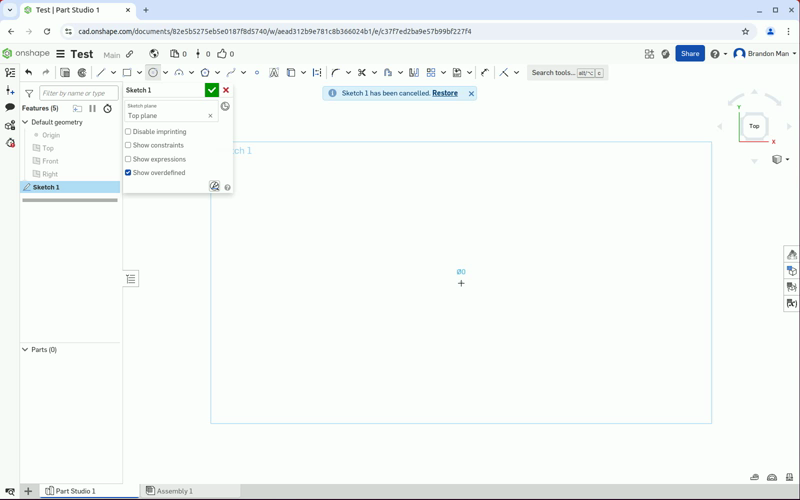
mouse_move(463, 282)
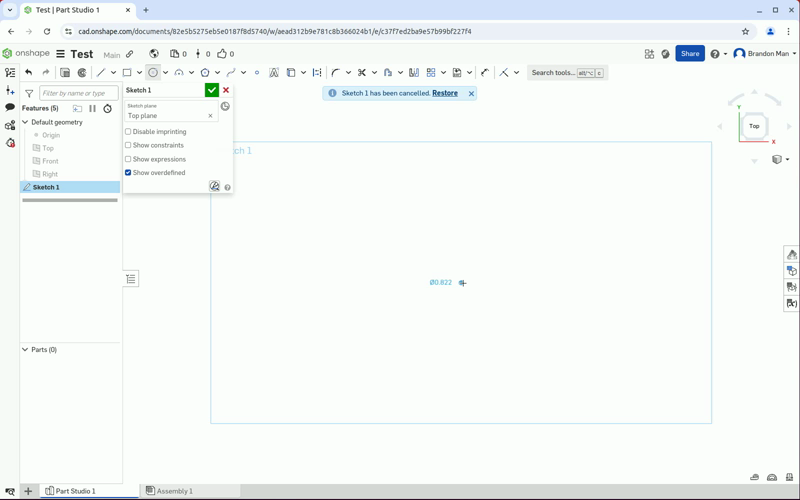
scroll(6)
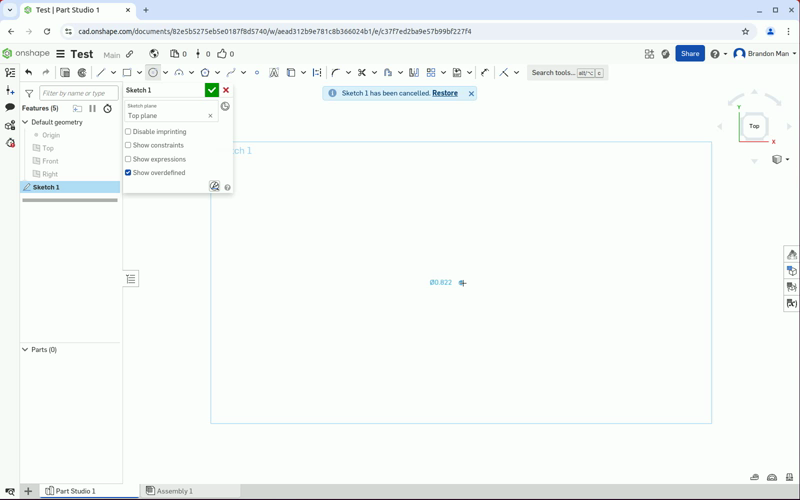
scroll(6)
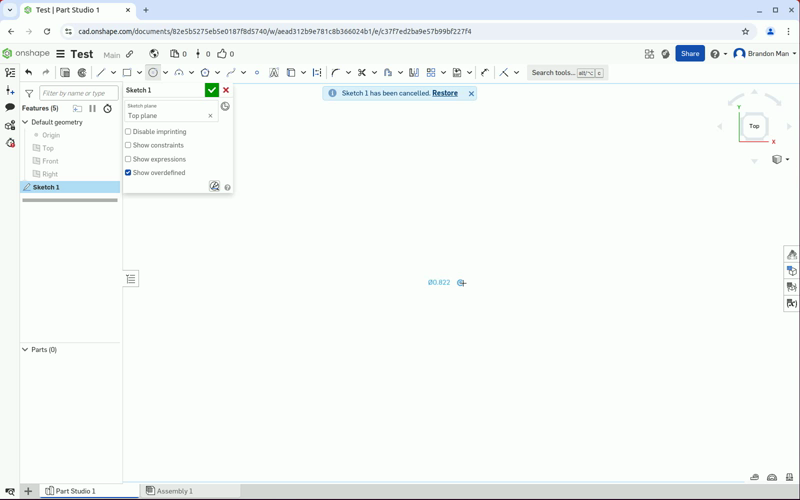
scroll(6)
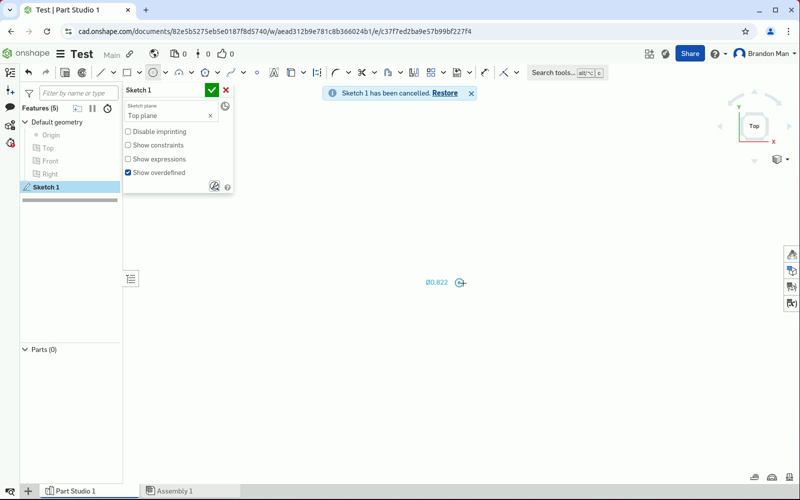
scroll(6)
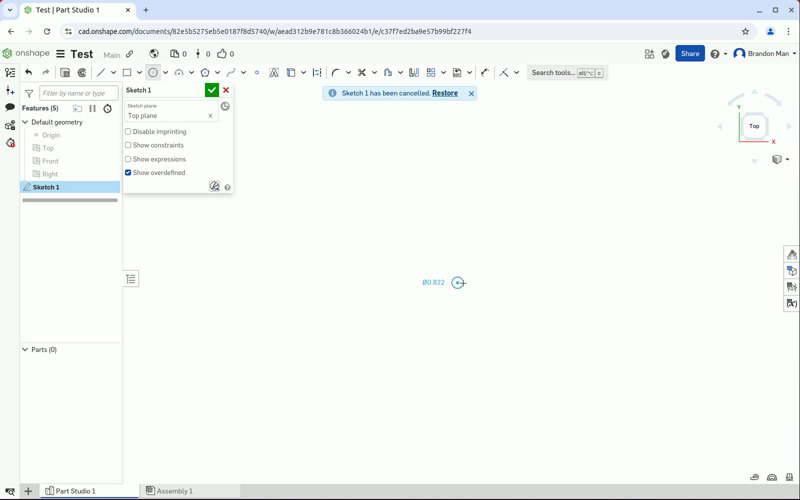
scroll(6)
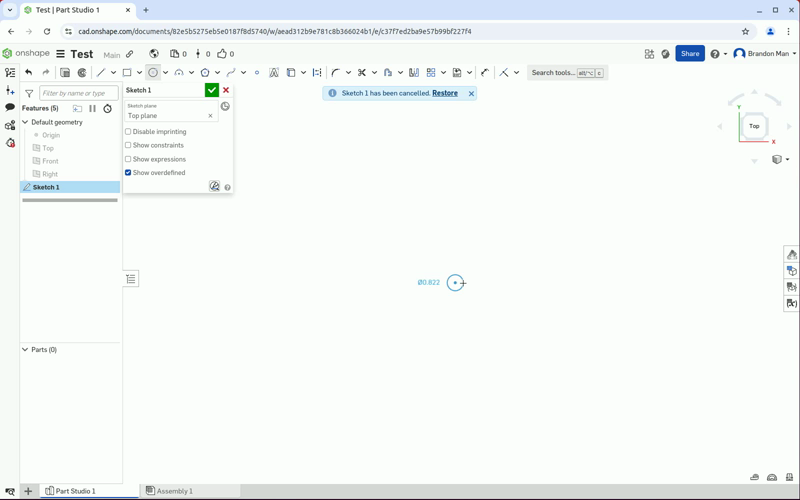
scroll(6)
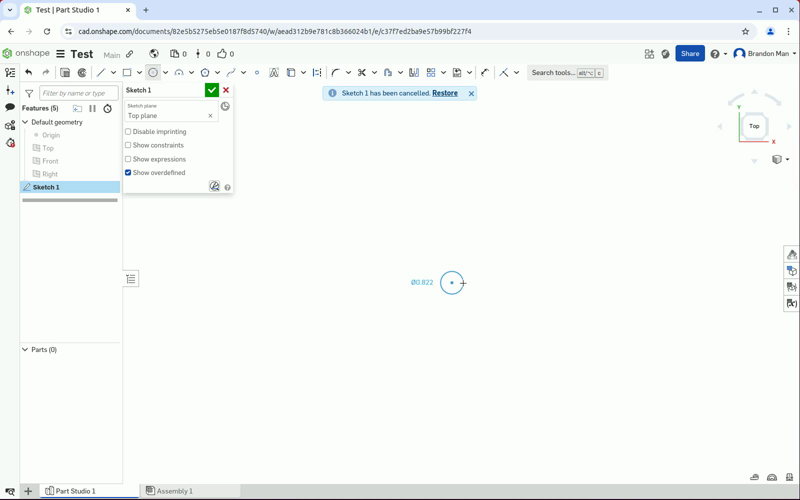
scroll(6)
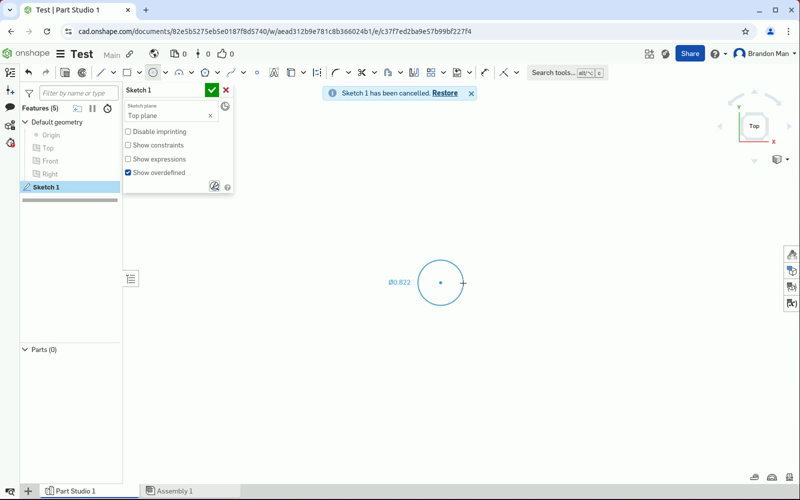
click(463, 282)
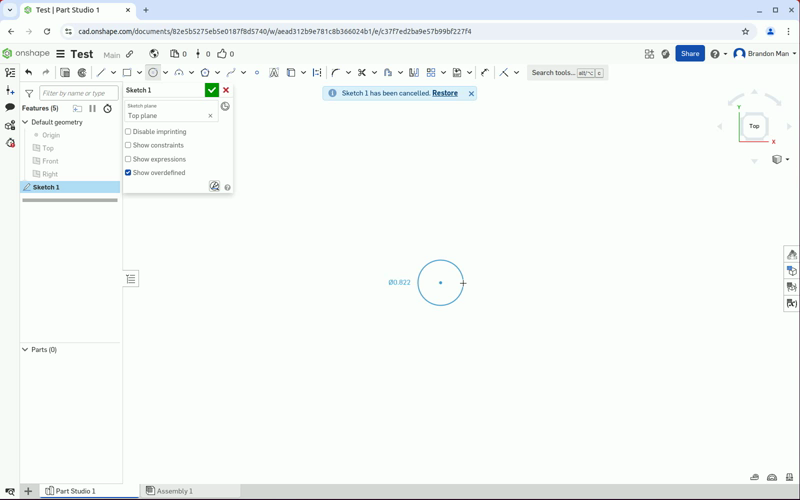
scroll(-6)
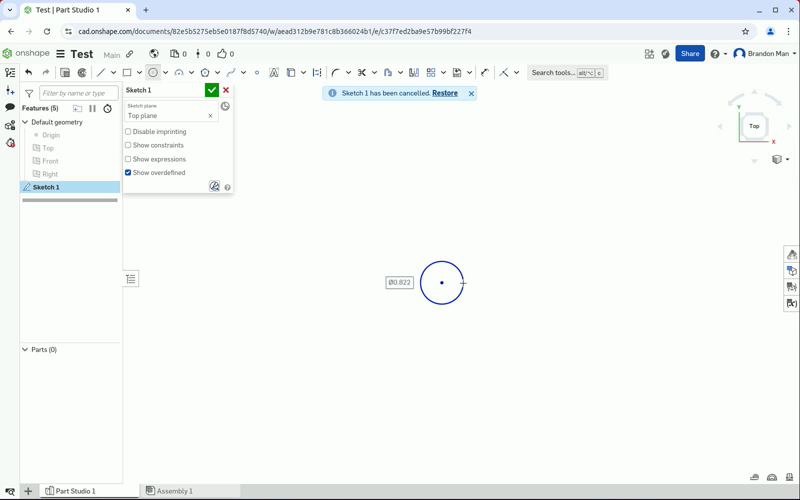
scroll(-6)
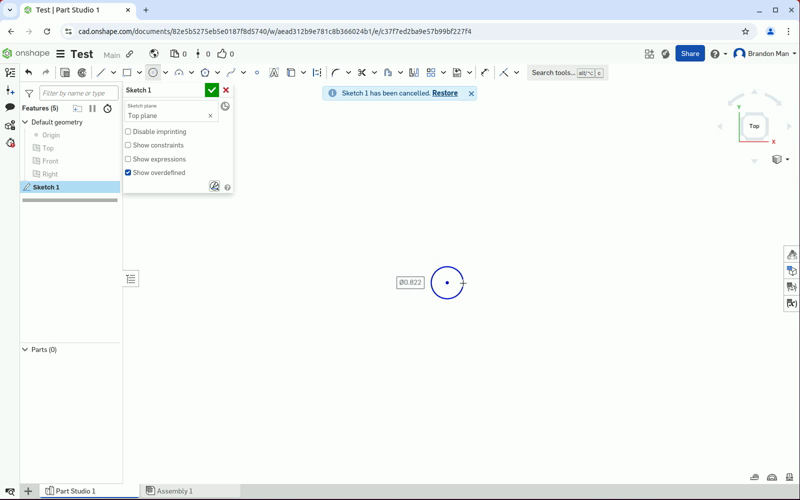
scroll(-6)
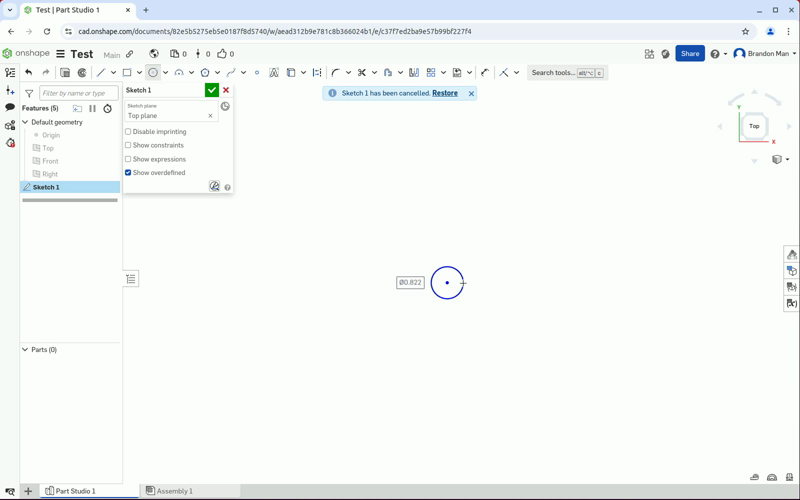
scroll(-6)
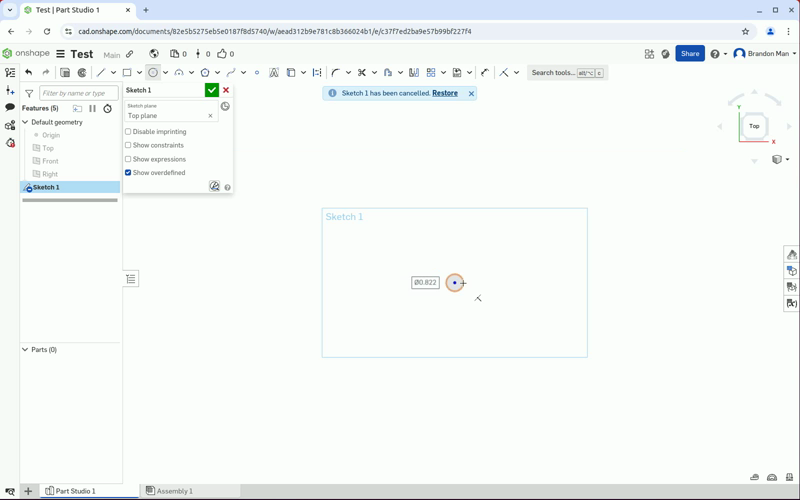
scroll(-6)
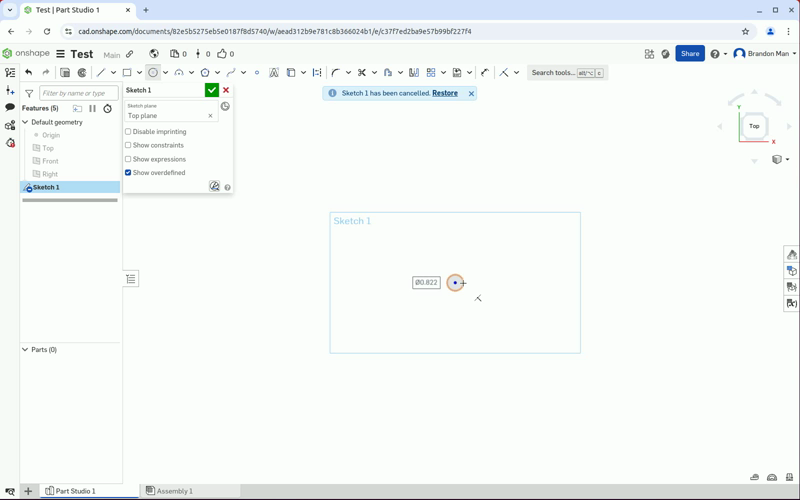
scroll(-6)
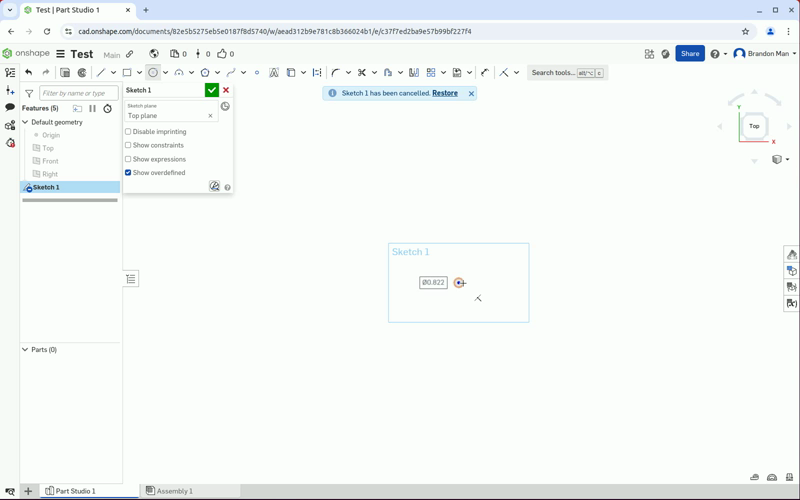
scroll(-6)
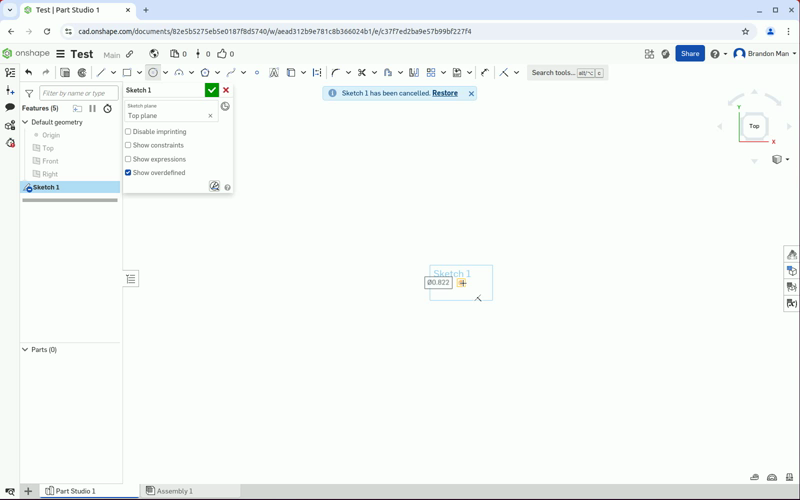
key(esc)
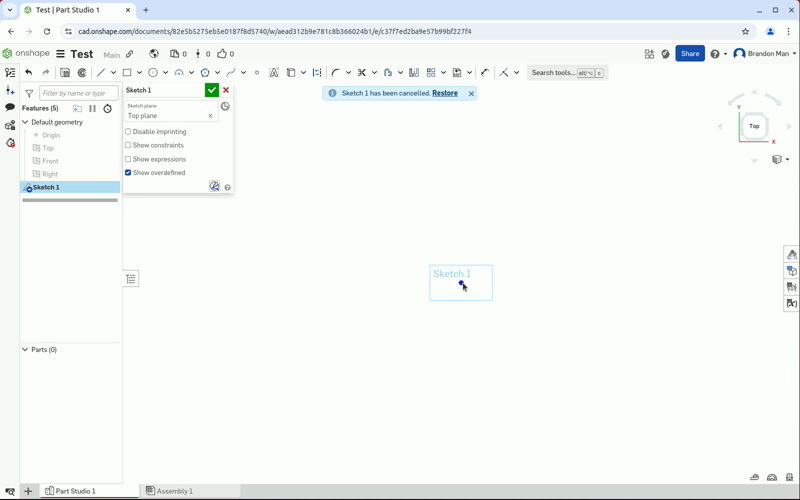
mouse_move(462, 282)
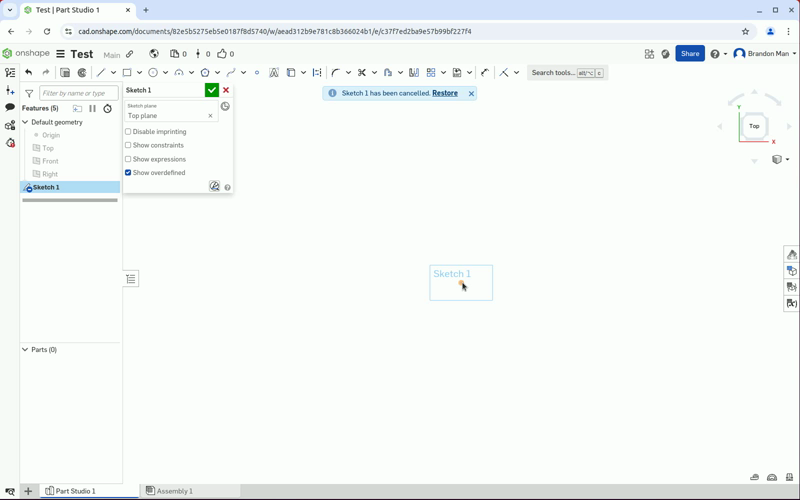
scroll(6)
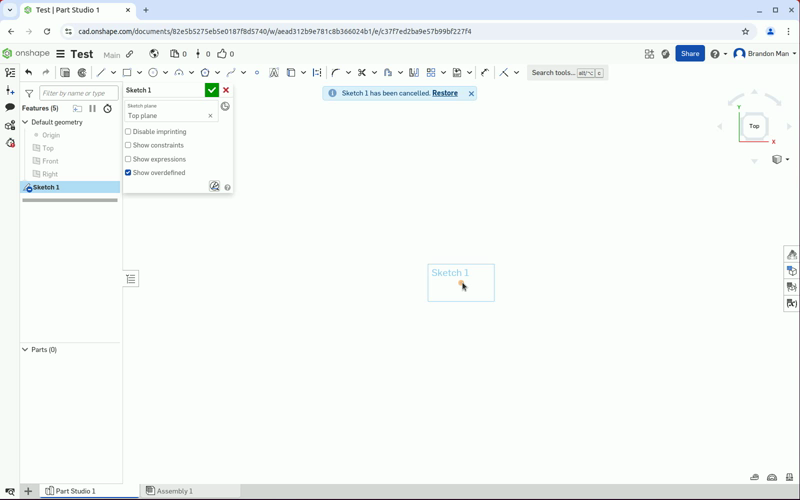
scroll(6)
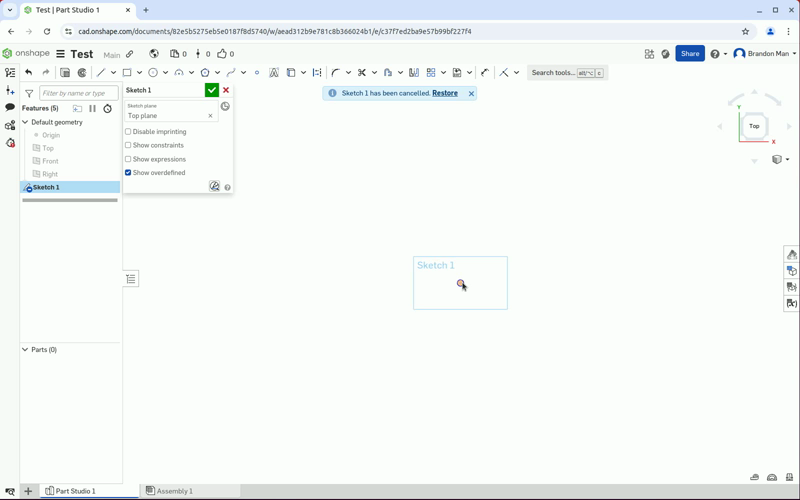
scroll(6)
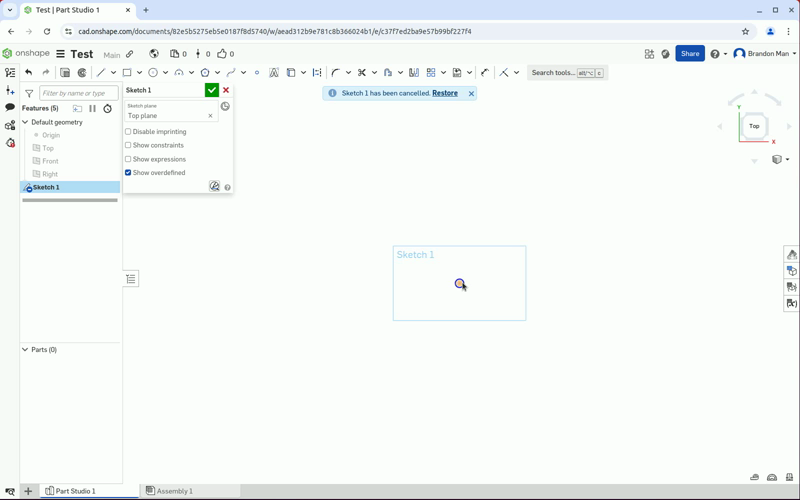
scroll(6)
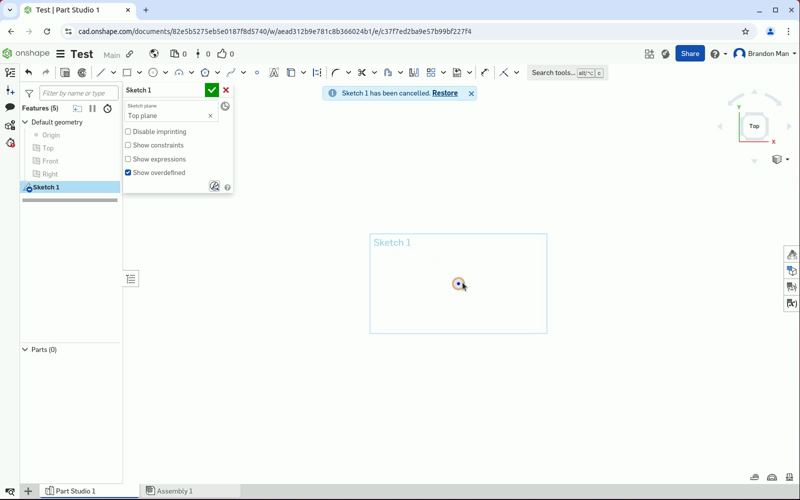
scroll(6)
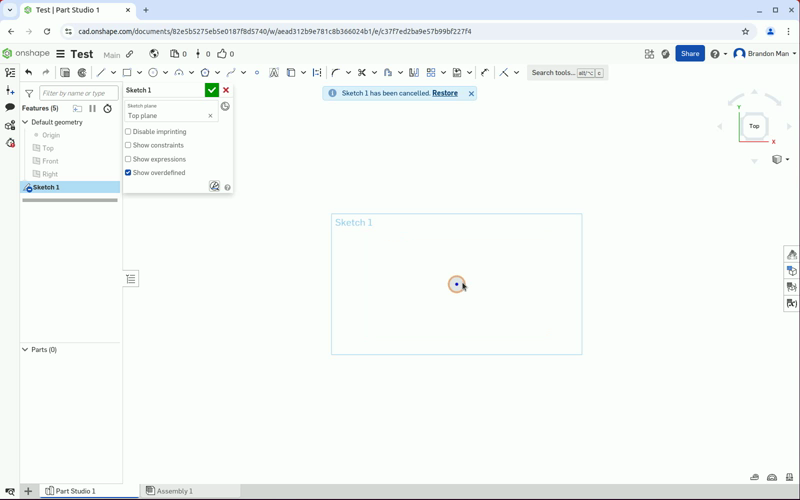
scroll(6)
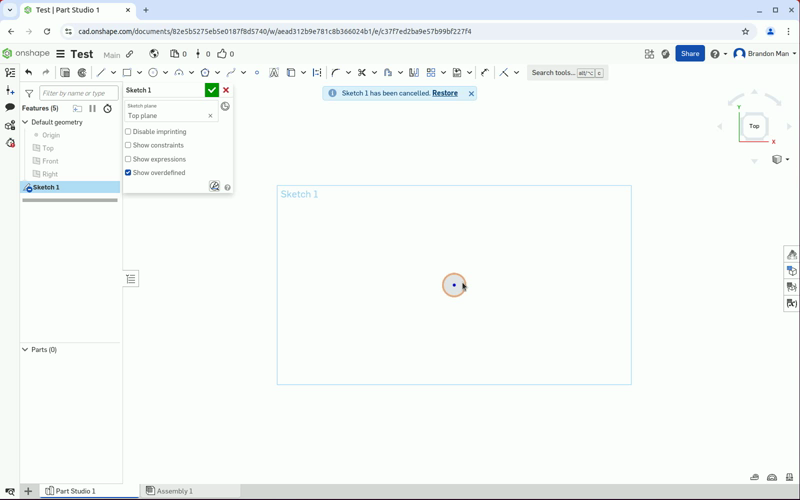
scroll(6)
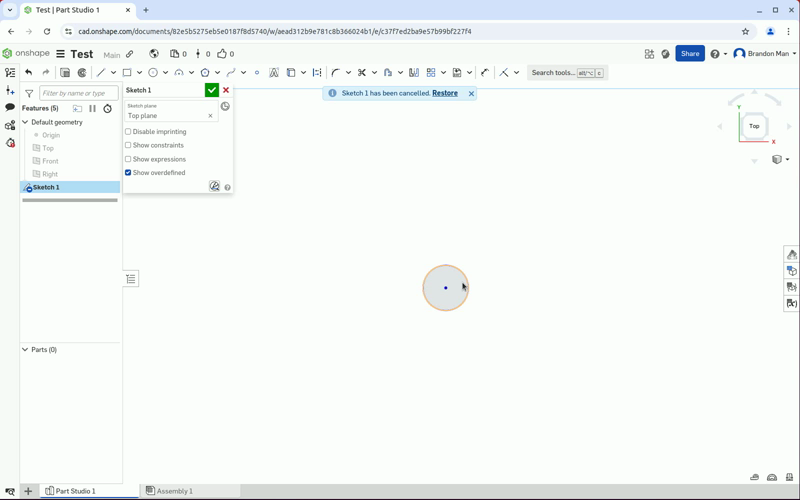
click(462, 282)
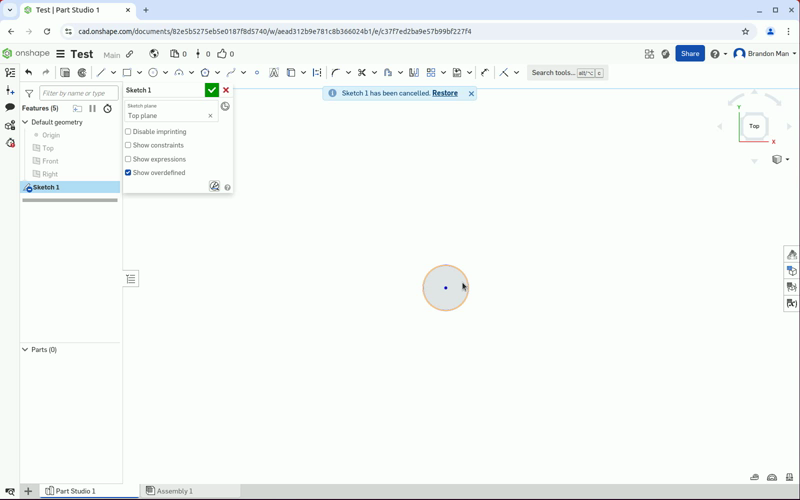
scroll(-6)
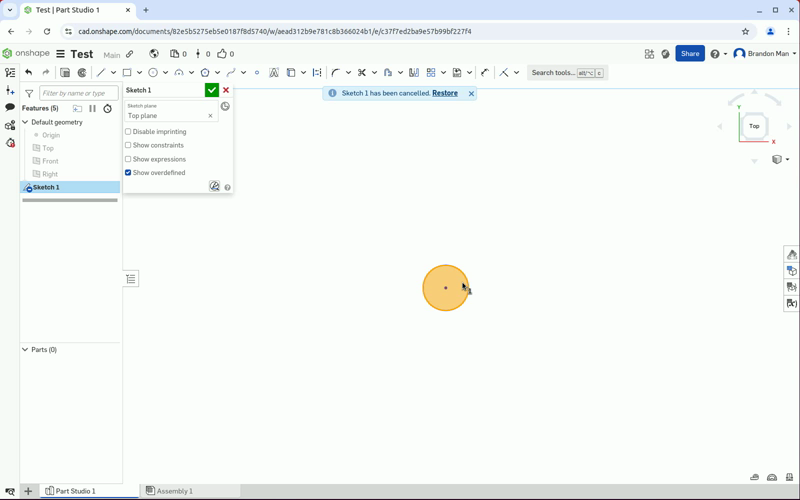
scroll(-6)
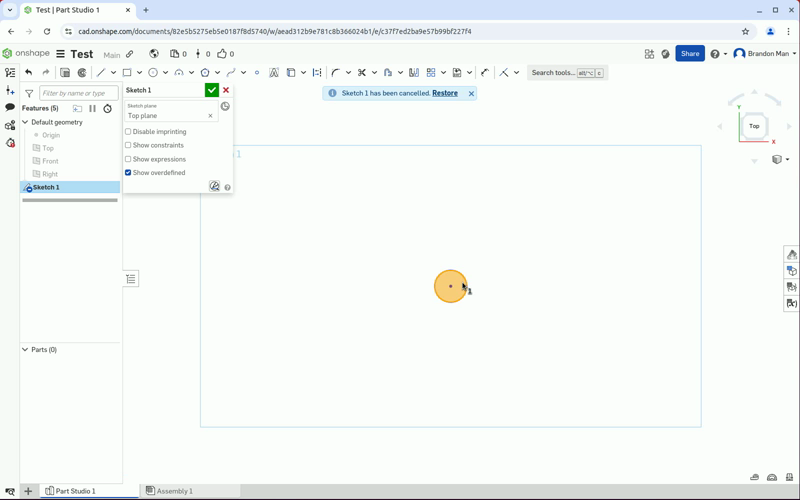
scroll(-6)
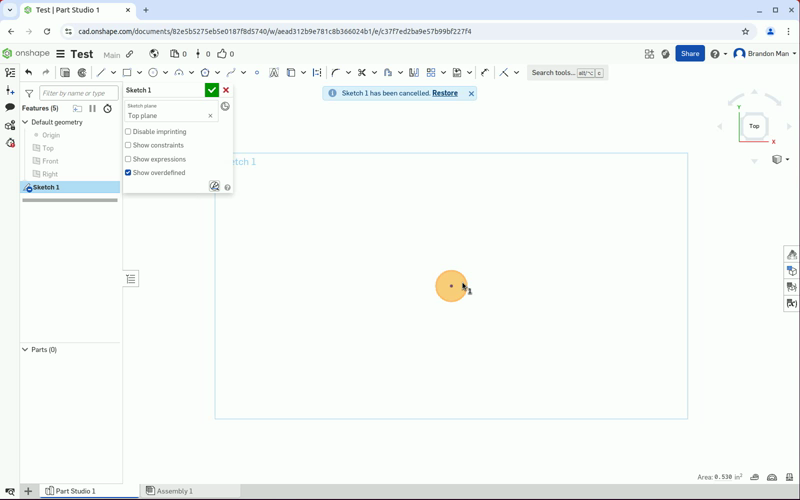
scroll(-6)
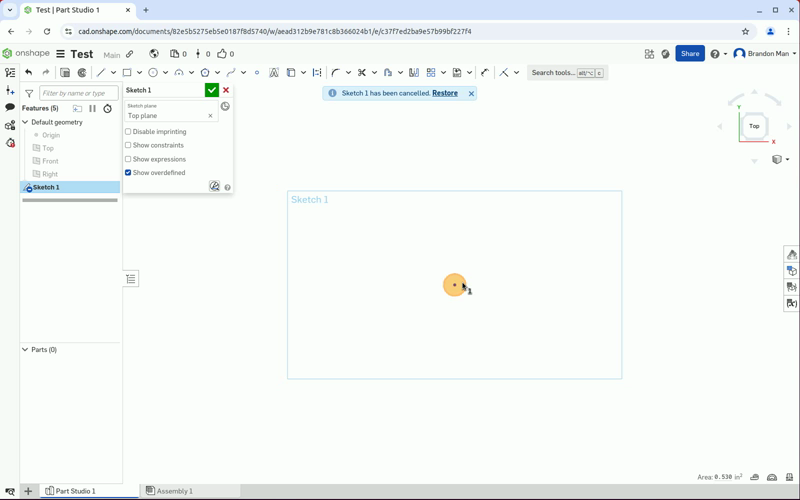
scroll(-6)
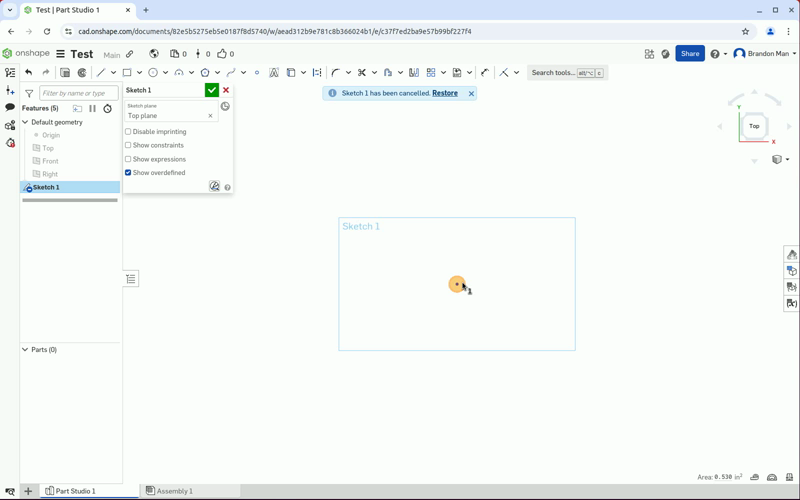
scroll(-6)
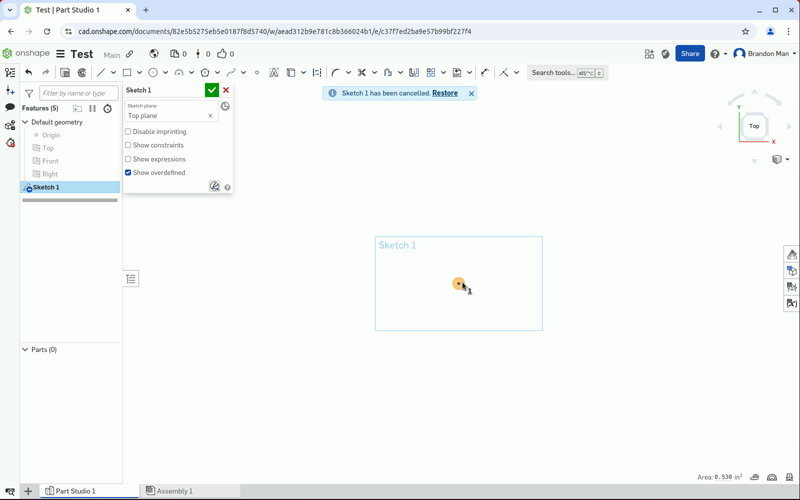
scroll(-6)
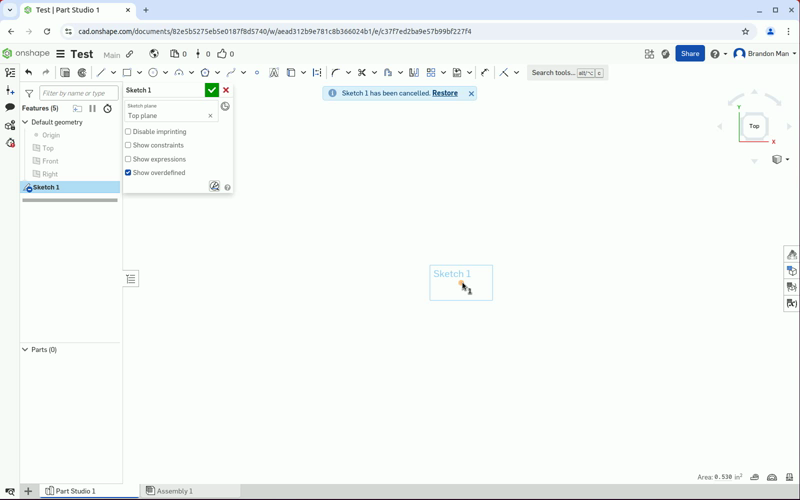
mouse_move(73, 352)
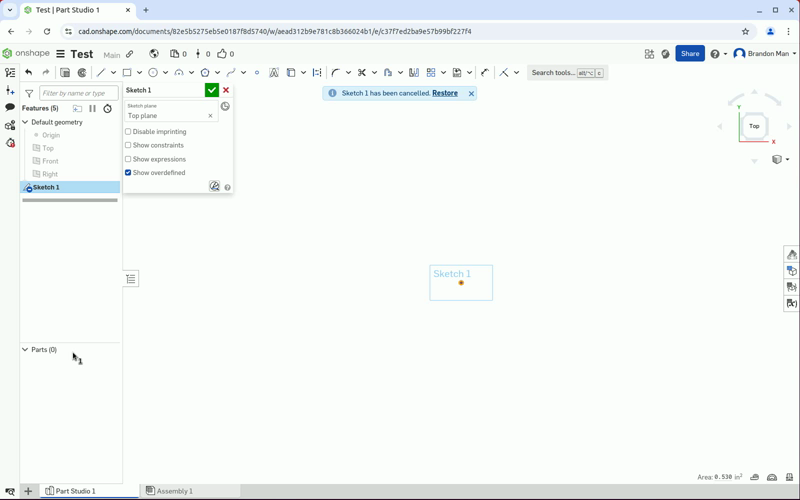
key(shift+y)
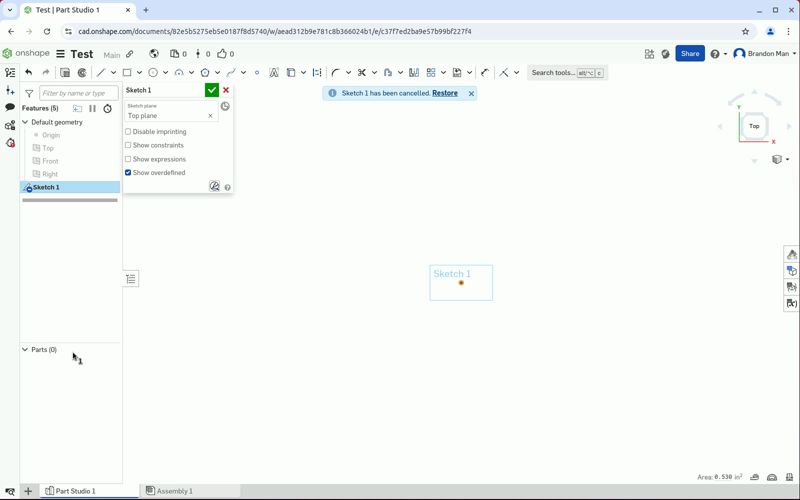
key(shift+e)
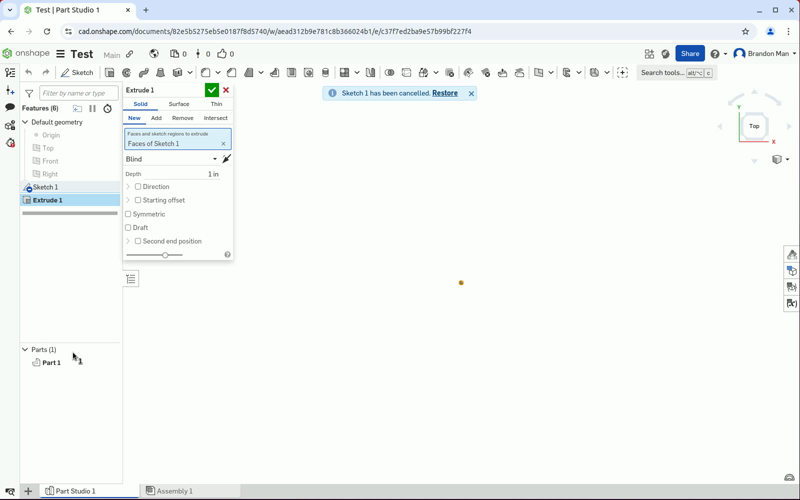
mouse_move(143, 106)
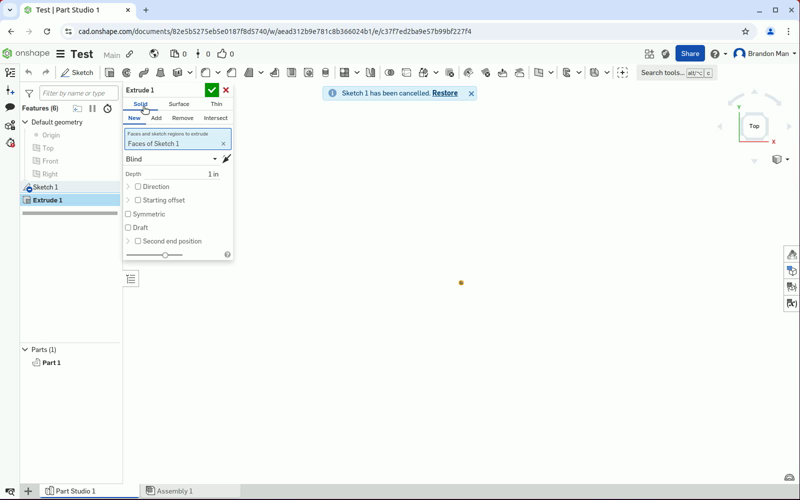
click(143, 106)
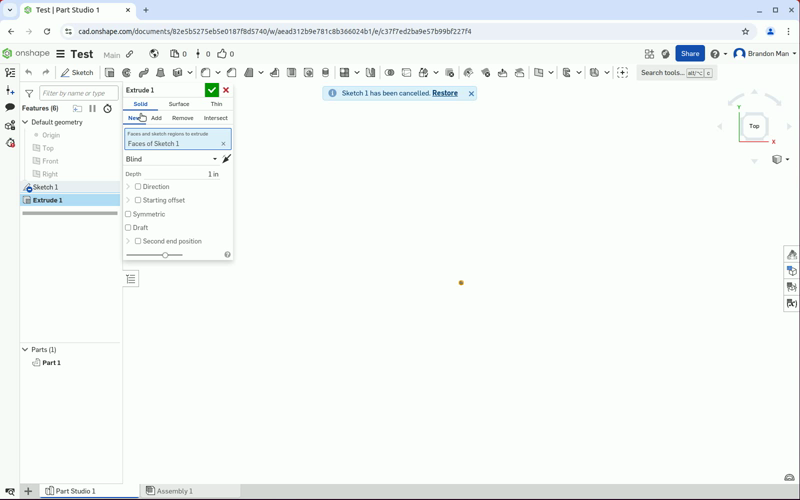
mouse_move(137, 120)
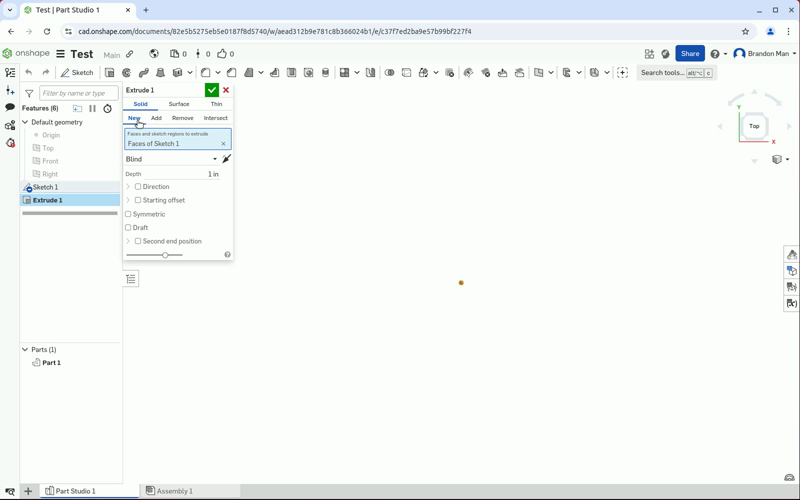
click(137, 120)
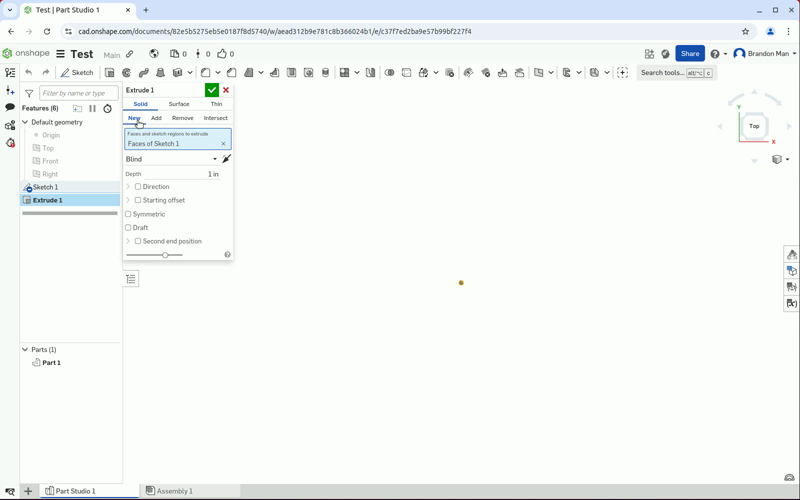
key(tab, 4)
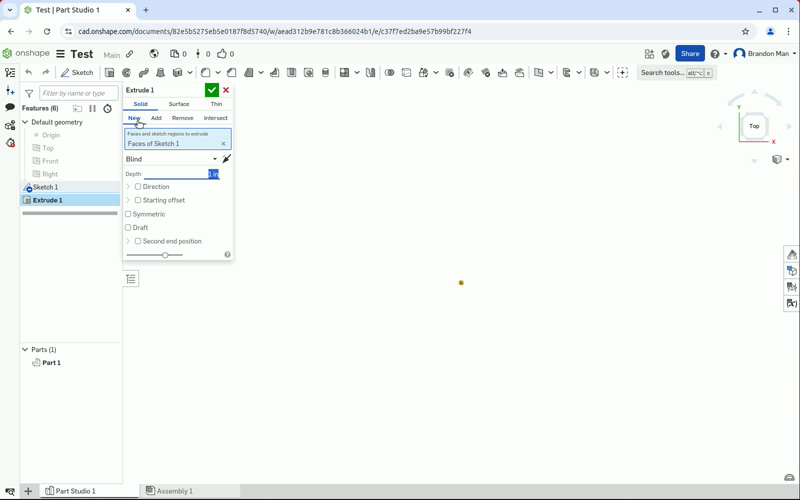
text(23.108)
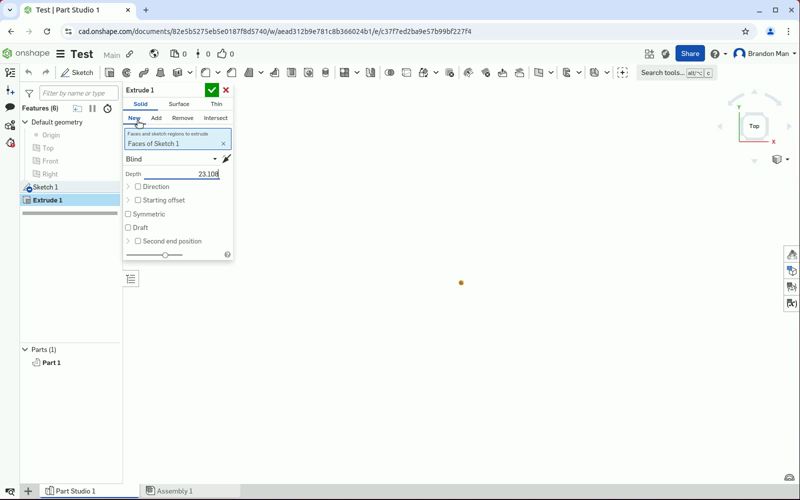
key(enter)
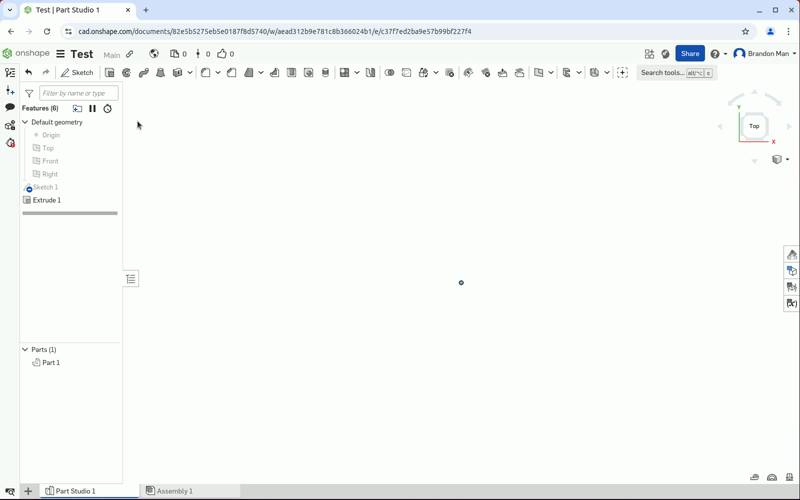
key(shift+h)
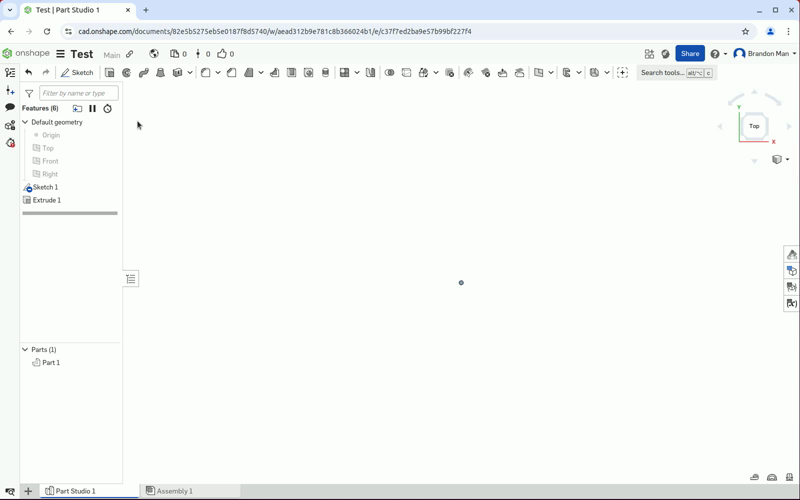
key(shift+h)
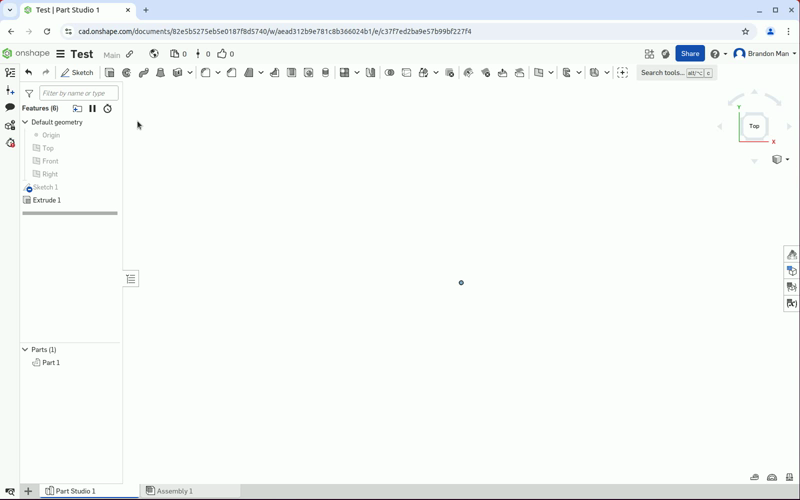
mouse_move(73, 189)
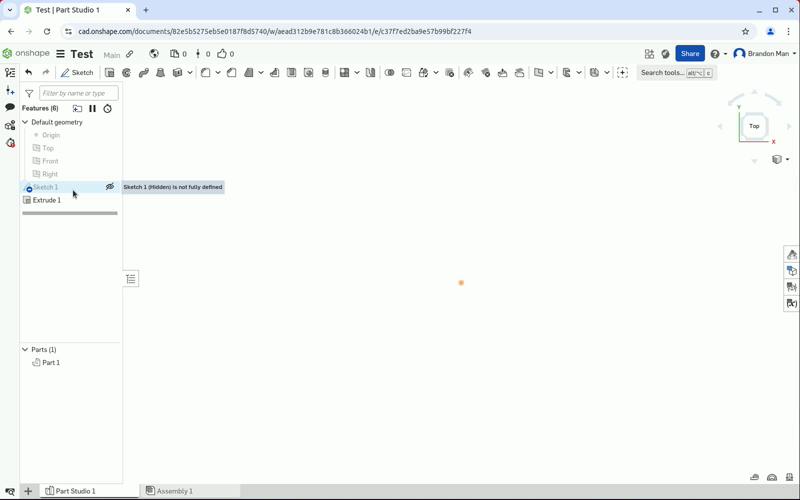
click(73, 189)
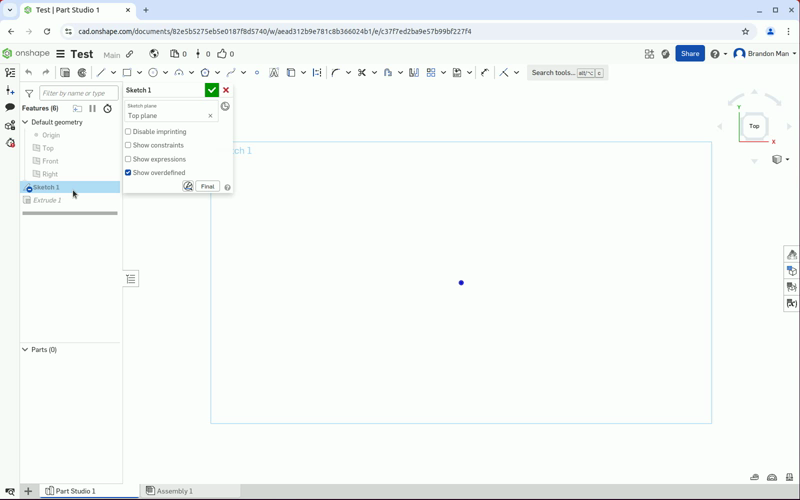
mouse_move(229, 92)
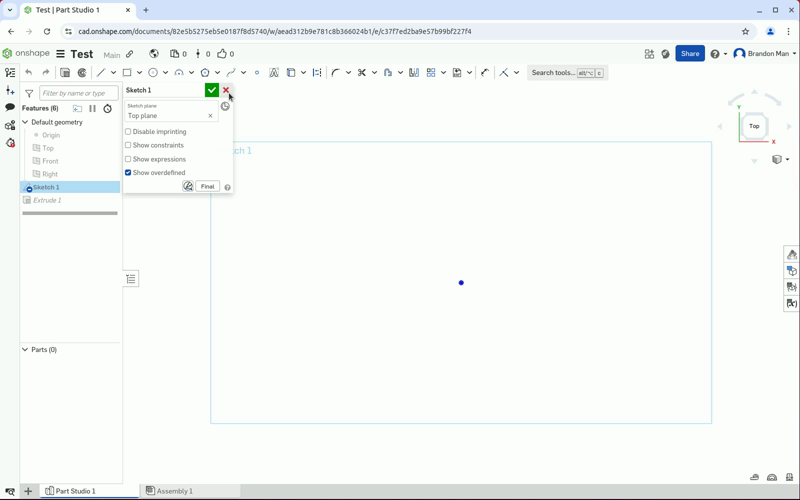
click(229, 92)
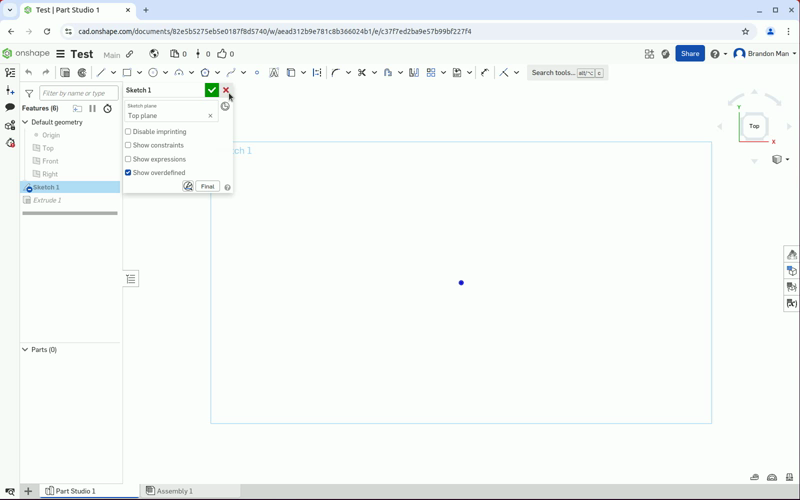
key(shift+s)
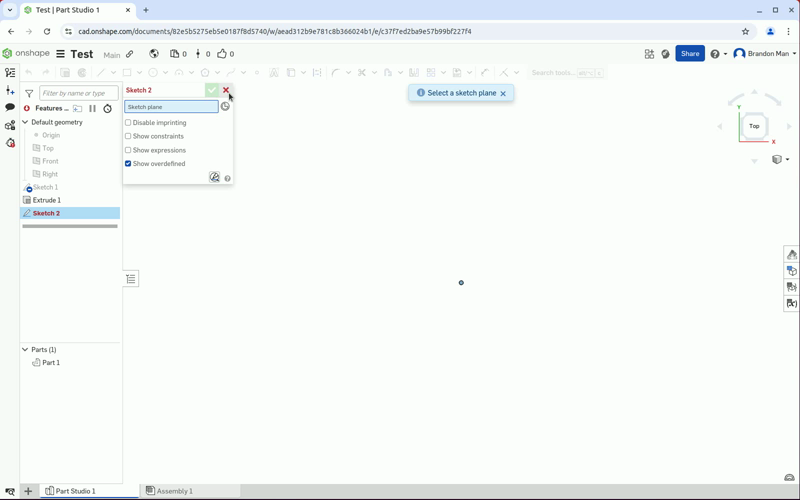
mouse_move(73, 150)
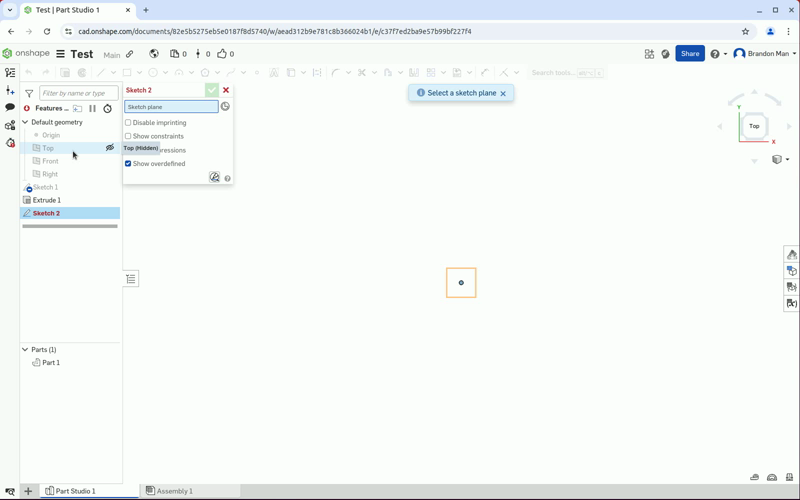
click(73, 150)
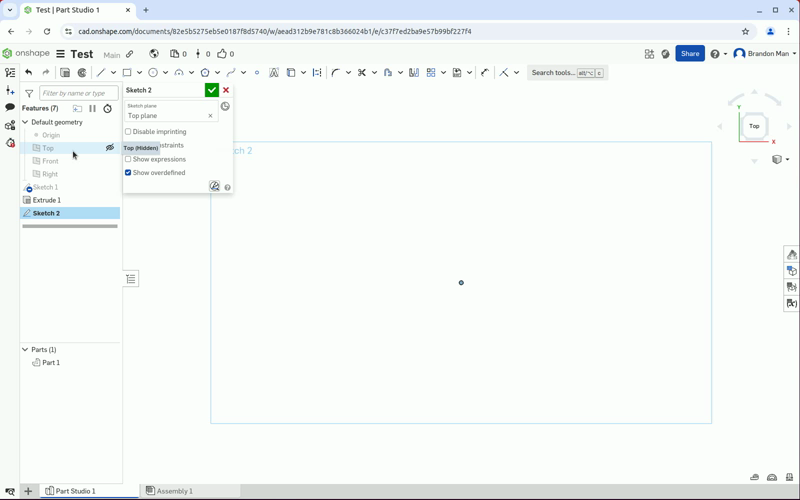
mouse_move(73, 352)
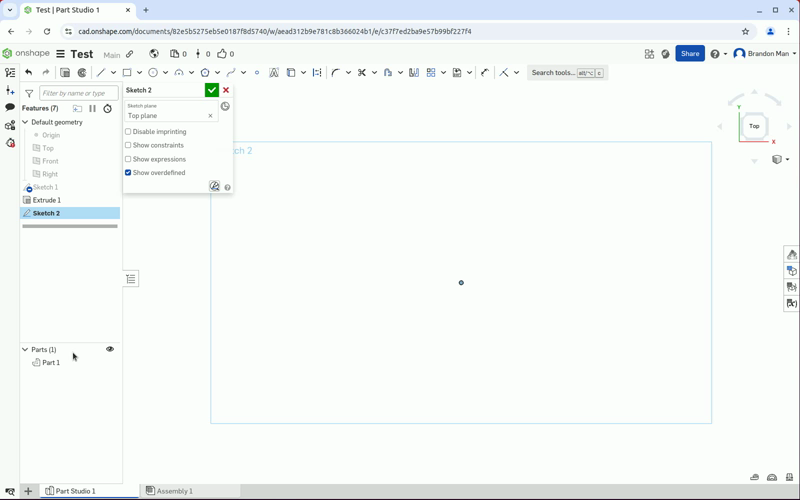
key(y)
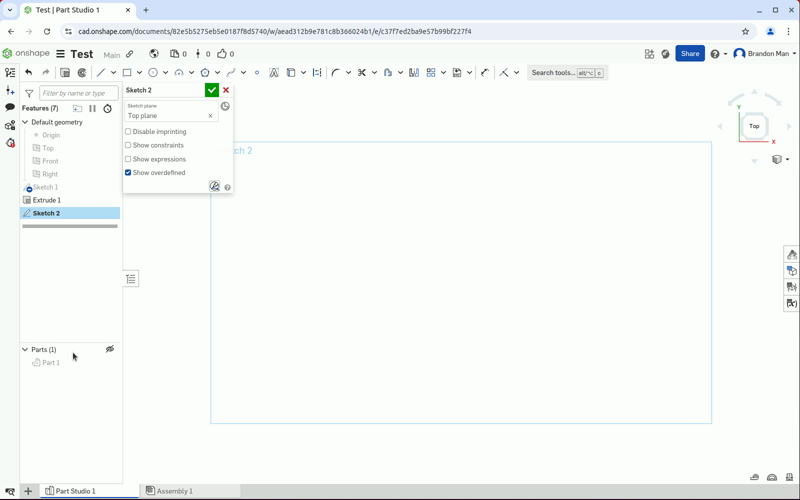
key(c)
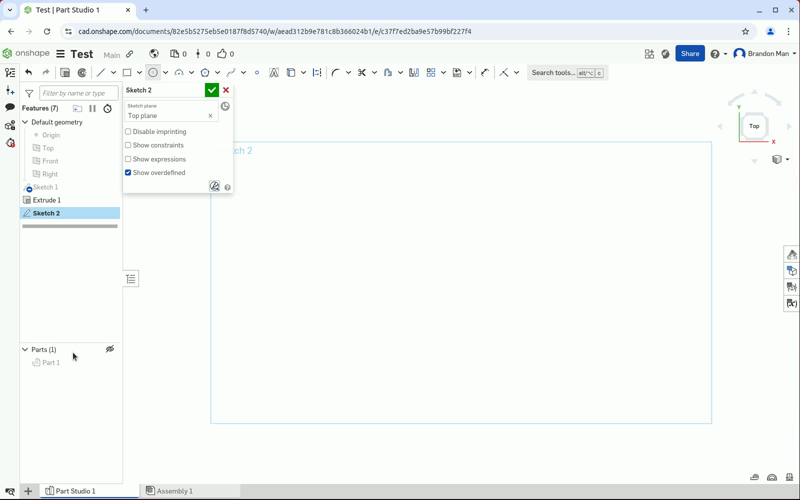
key_down(shift)
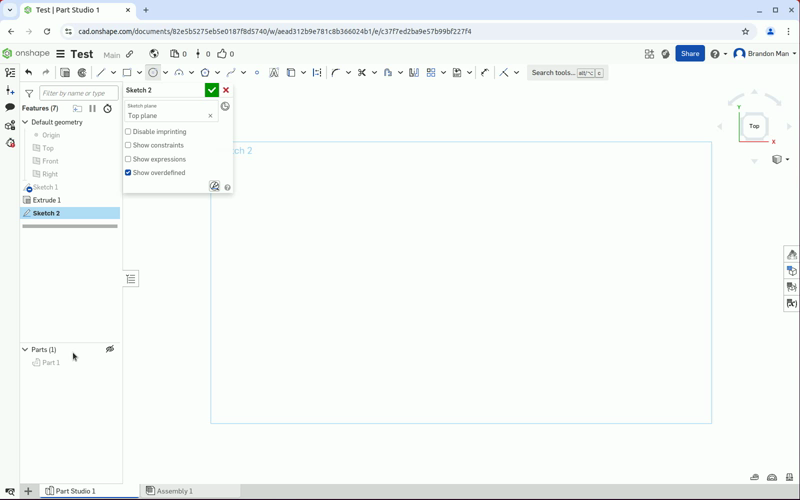
mouse_move(461, 268)
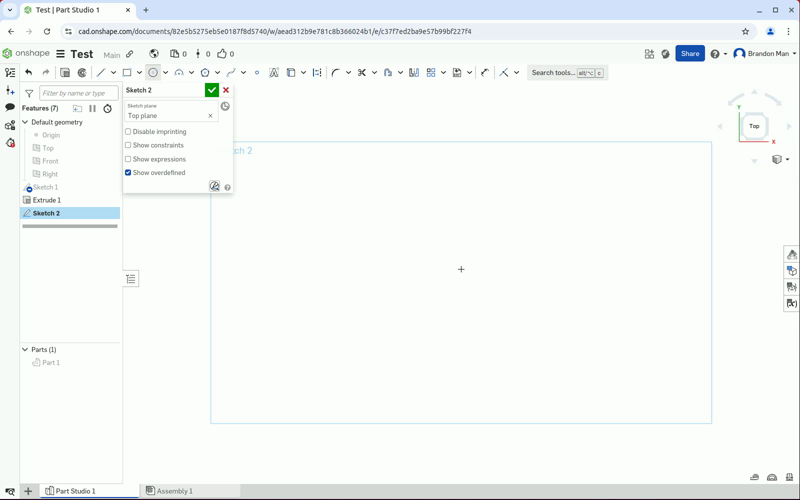
click(461, 268)
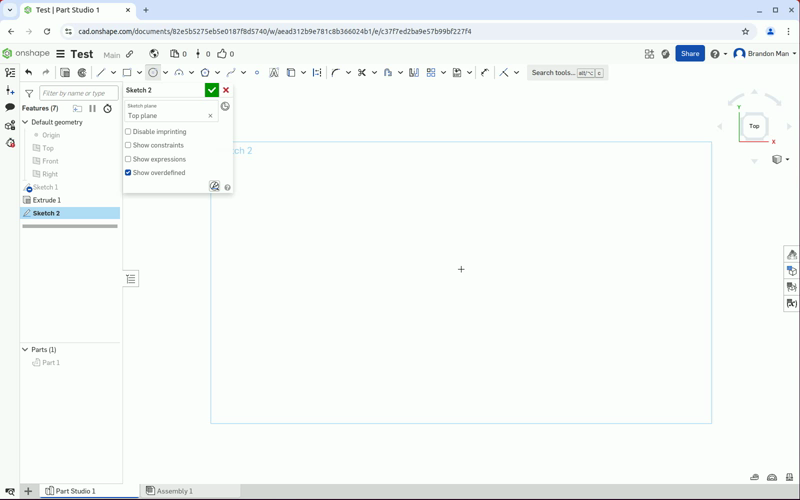
key_up(shift)
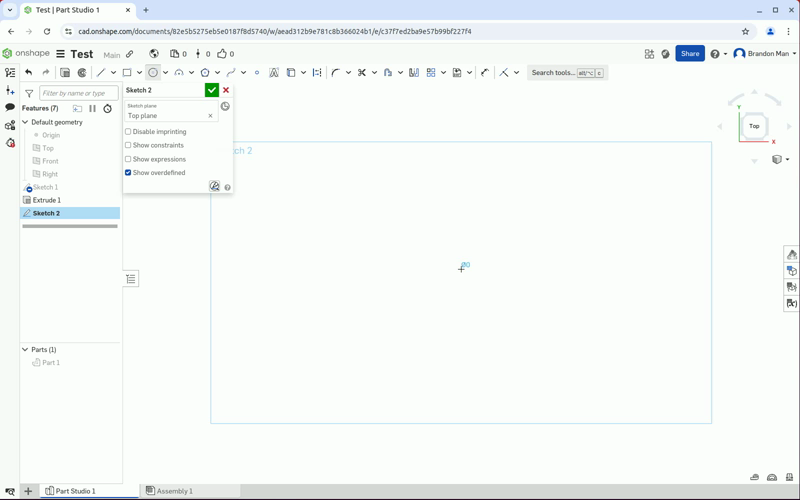
mouse_move(463, 268)
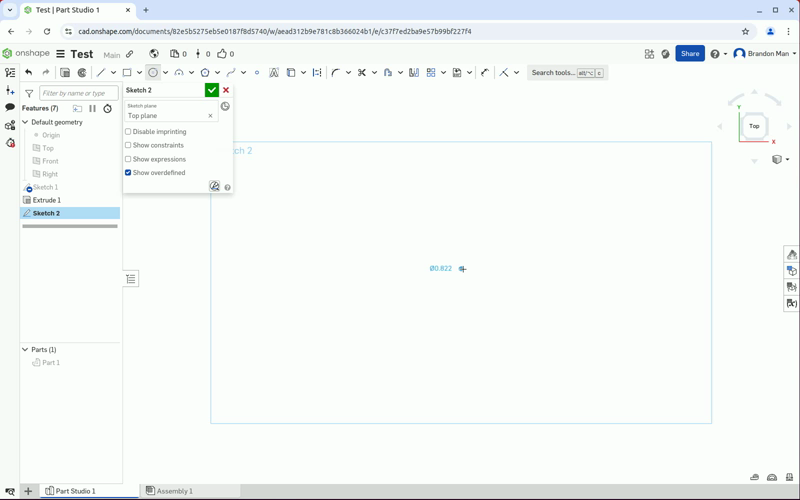
scroll(6)
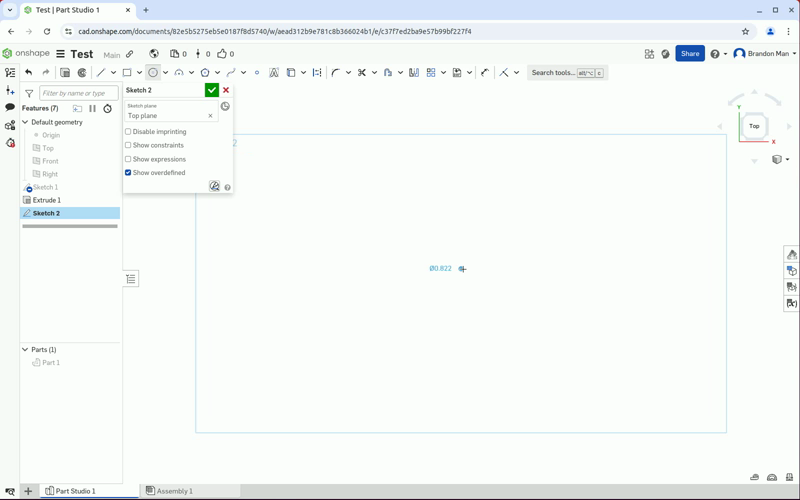
scroll(6)
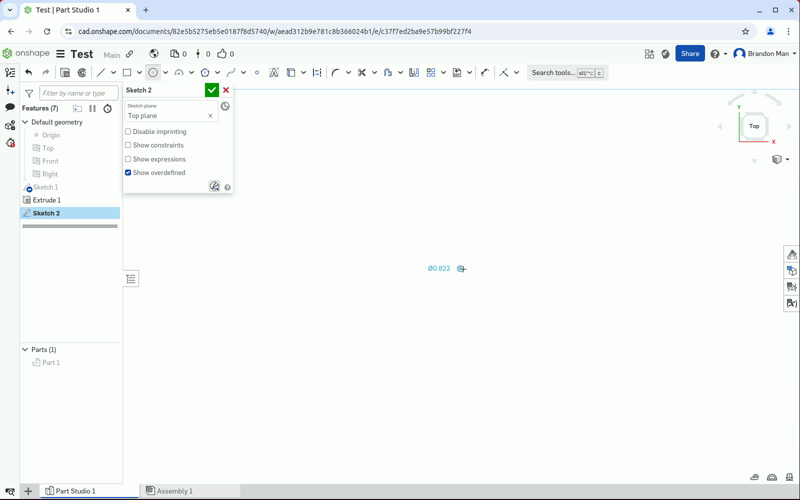
scroll(6)
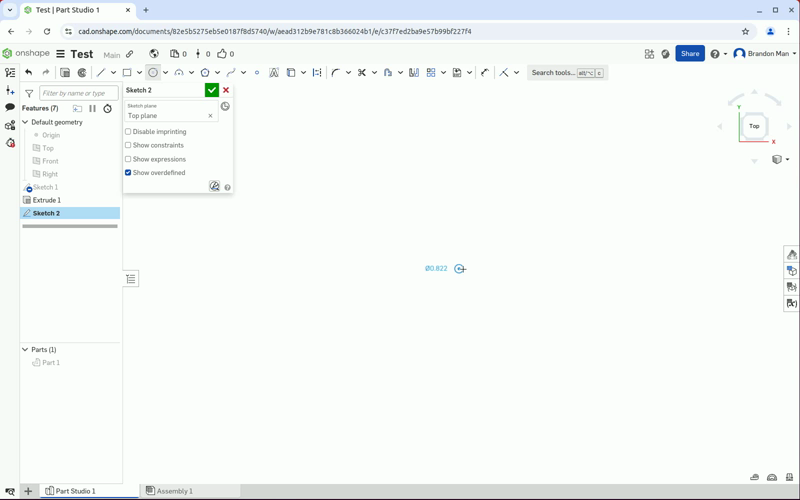
scroll(6)
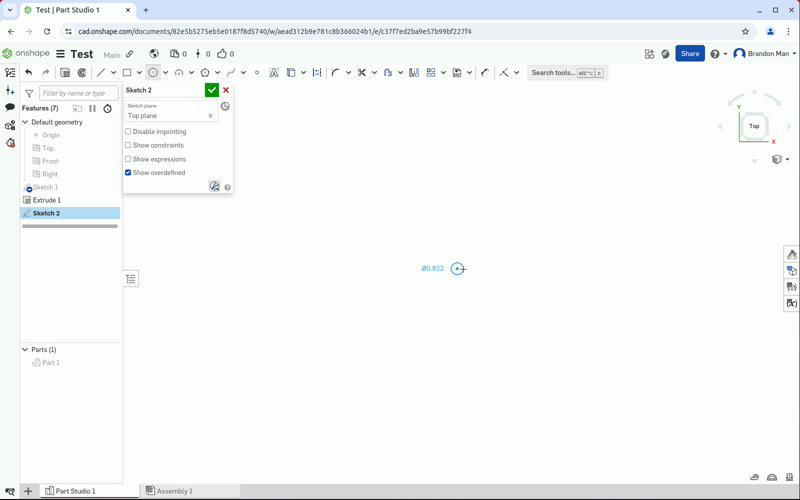
scroll(6)
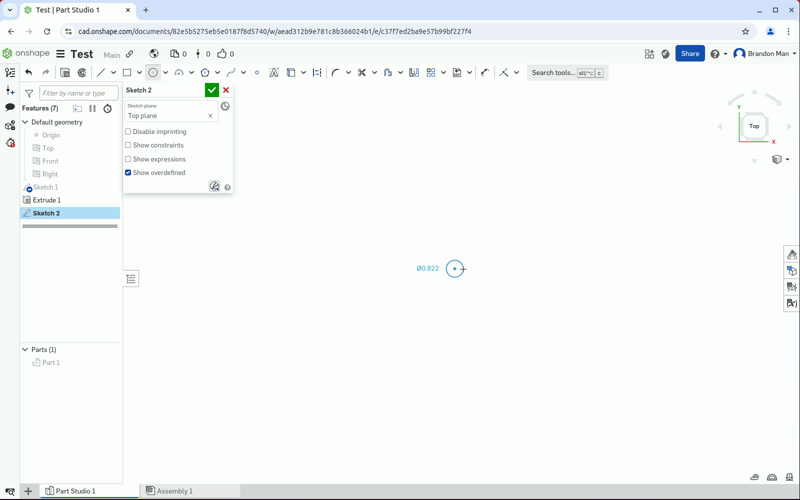
scroll(6)
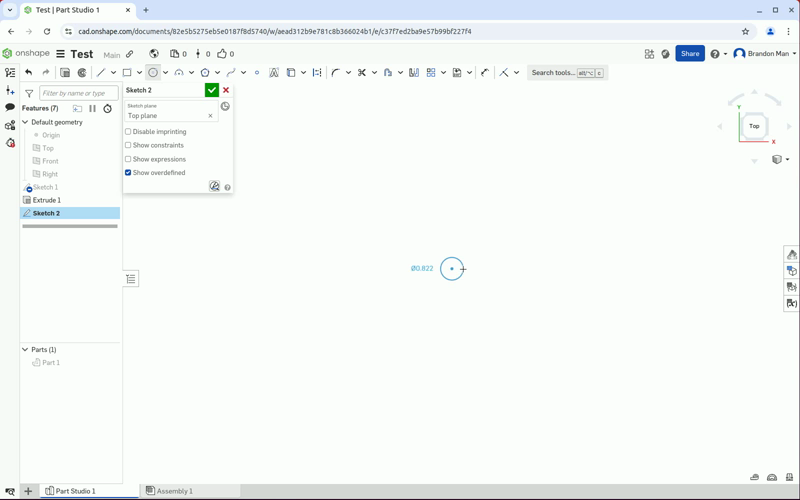
scroll(6)
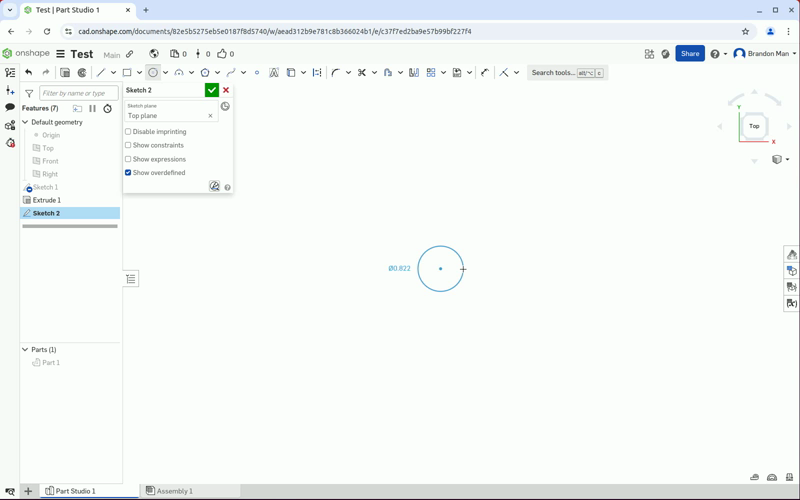
click(463, 268)
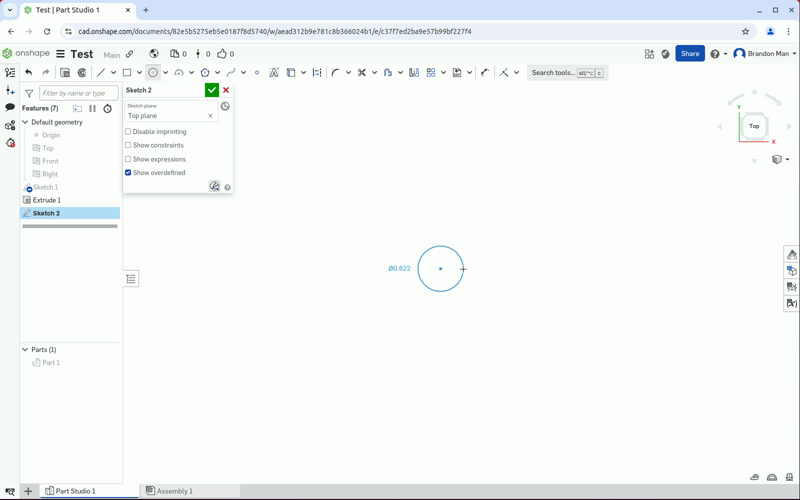
scroll(-6)
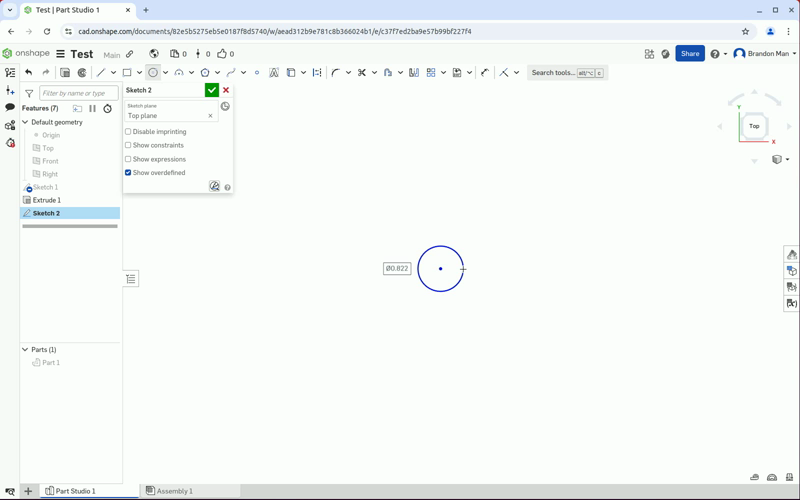
scroll(-6)
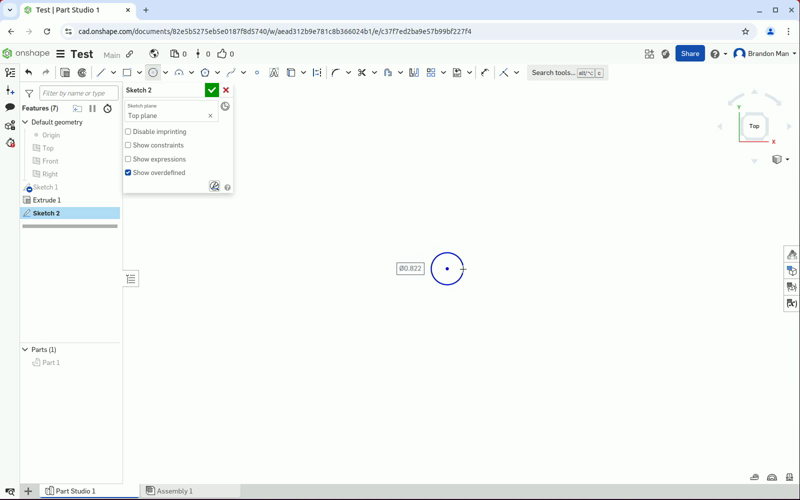
scroll(-6)
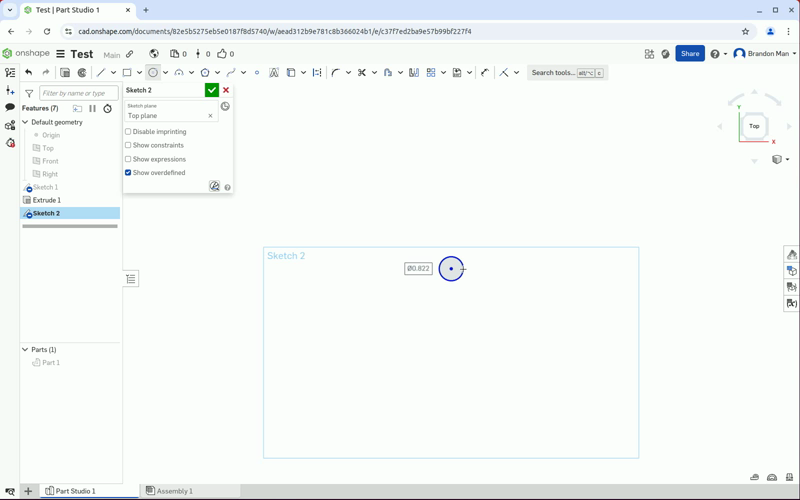
scroll(-6)
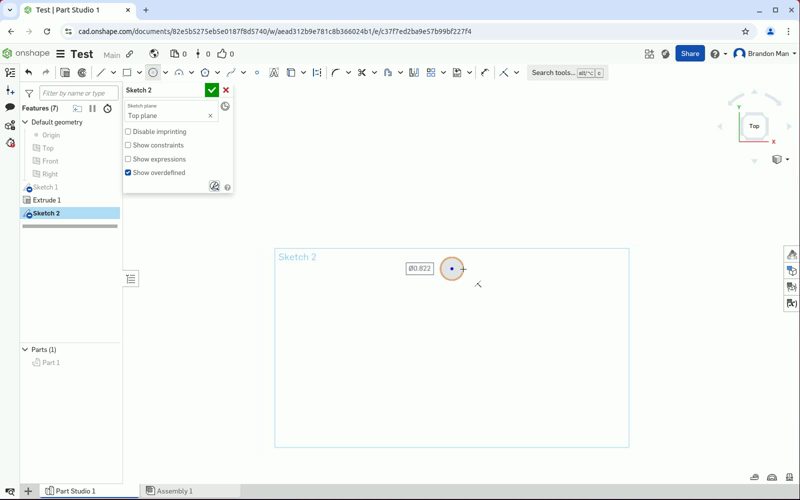
scroll(-6)
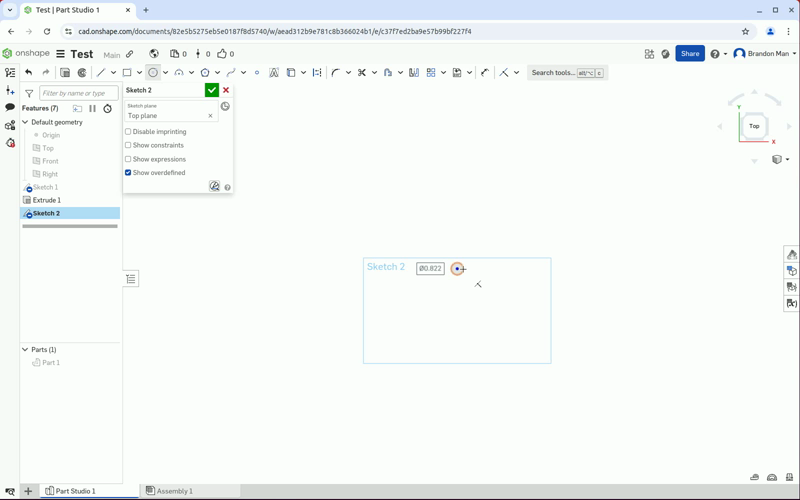
scroll(-6)
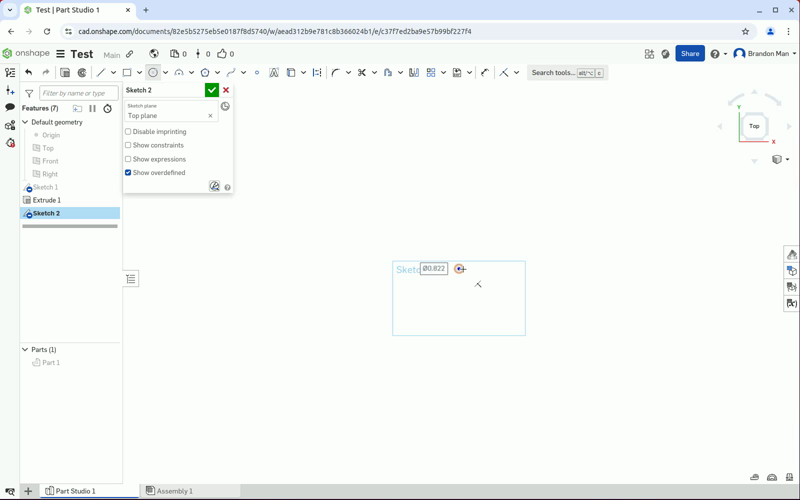
scroll(-6)
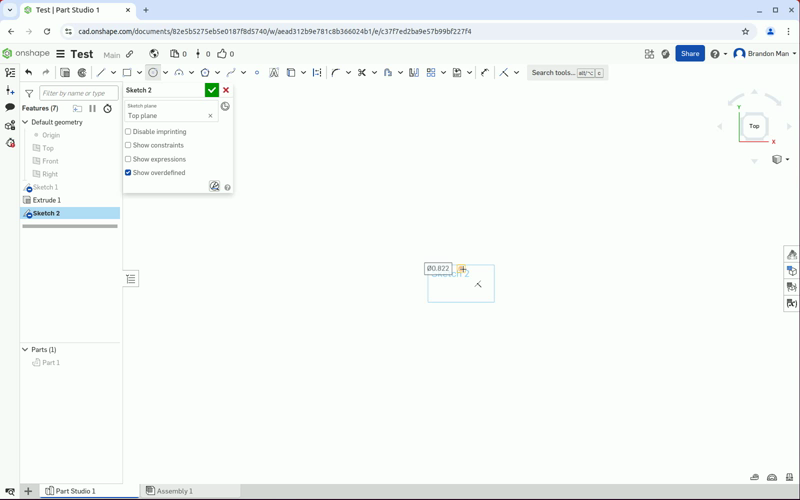
key(esc)
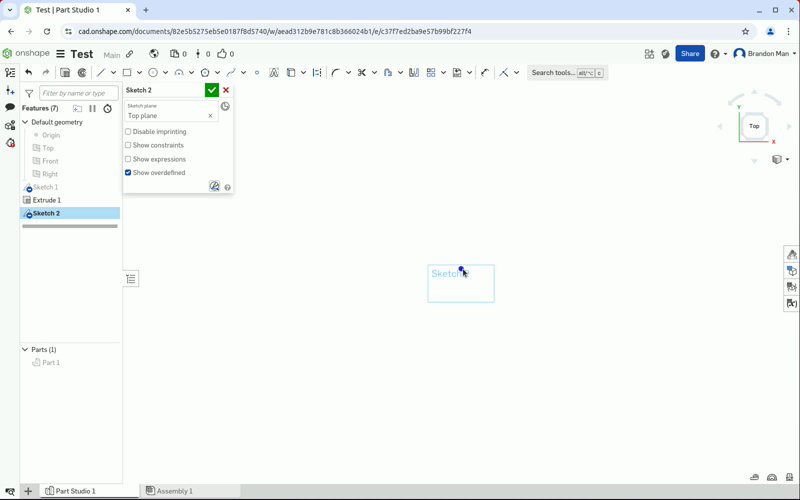
mouse_move(462, 269)
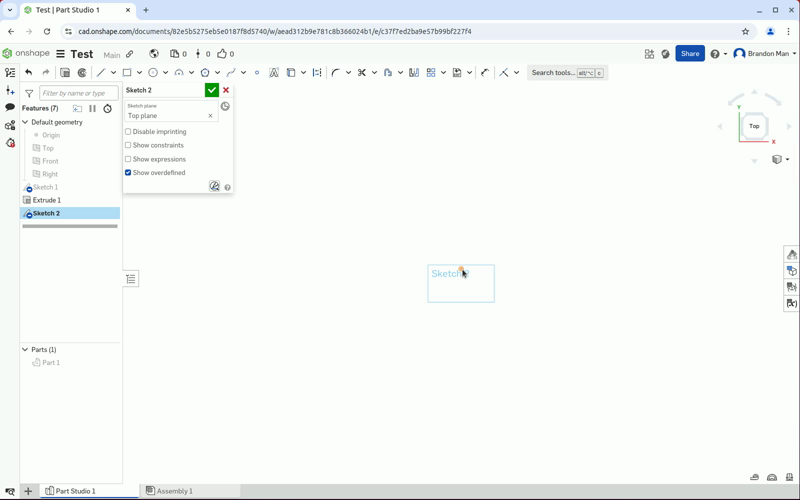
scroll(6)
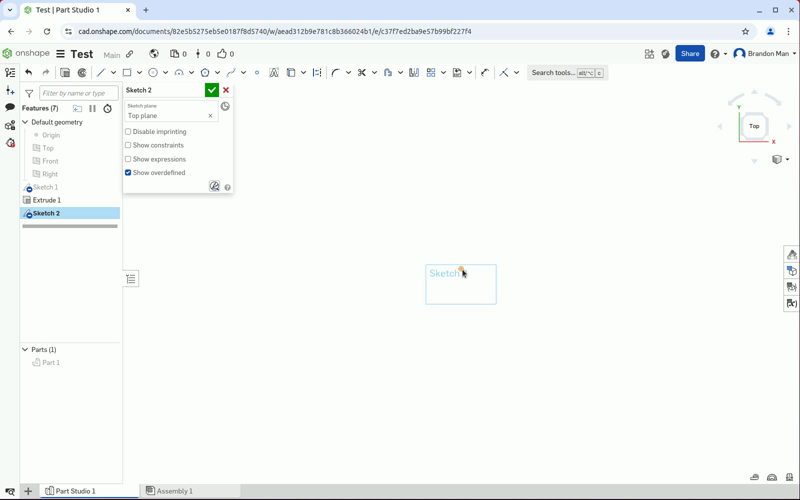
scroll(6)
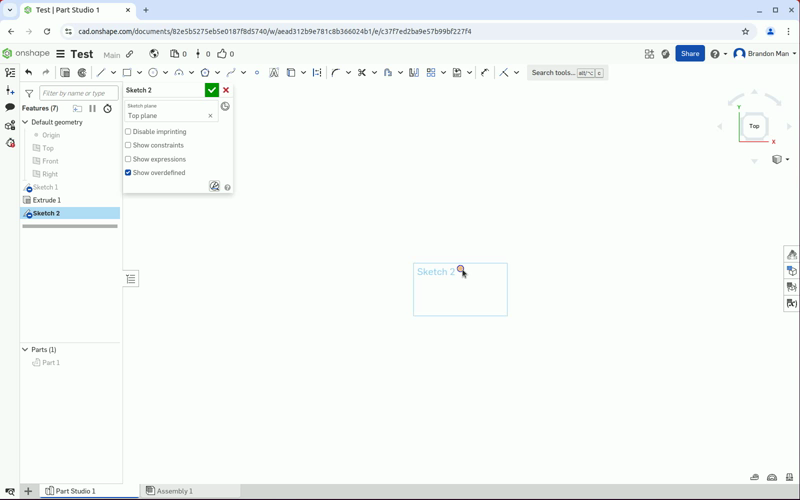
scroll(6)
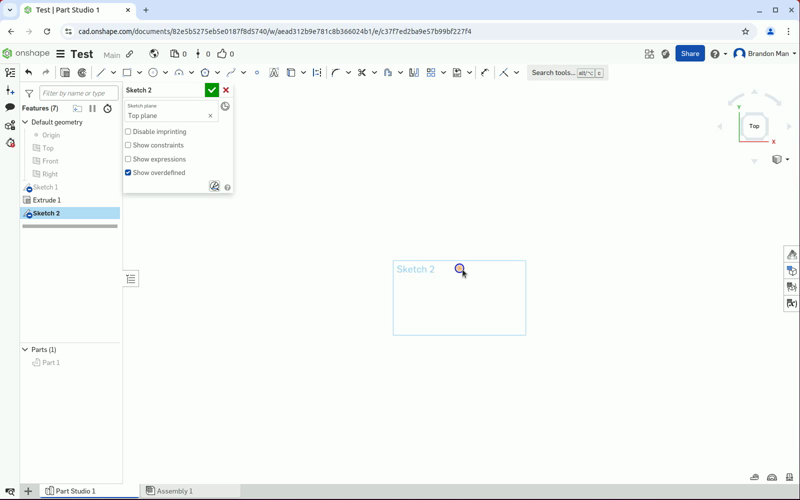
scroll(6)
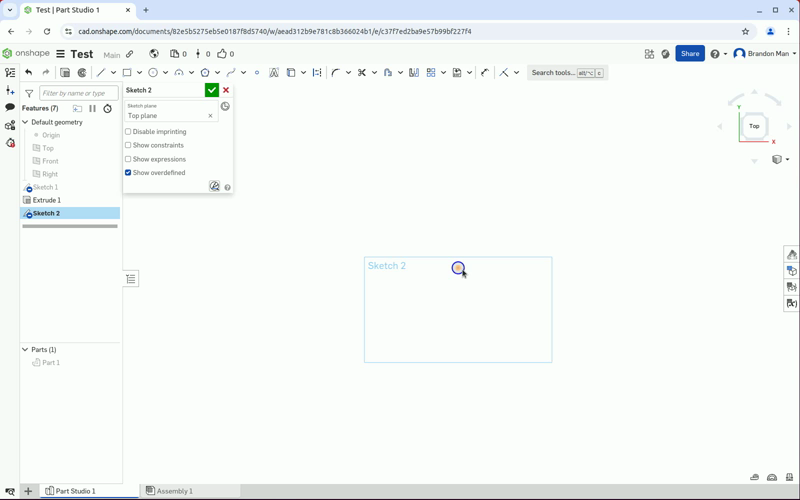
scroll(6)
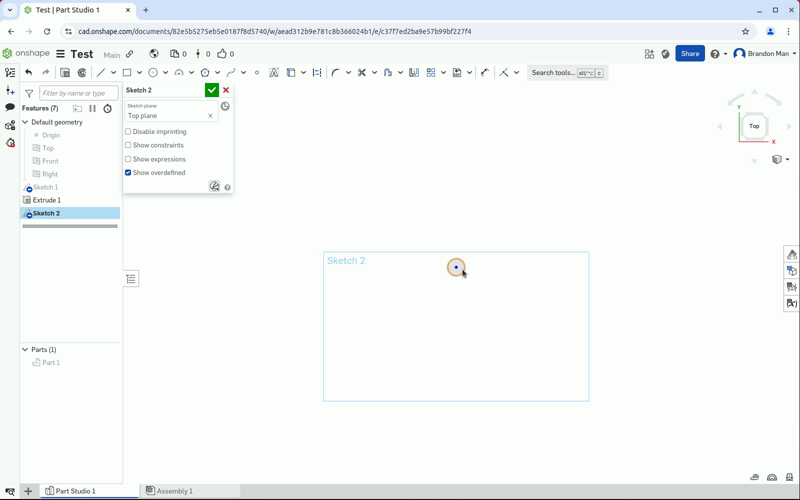
scroll(6)
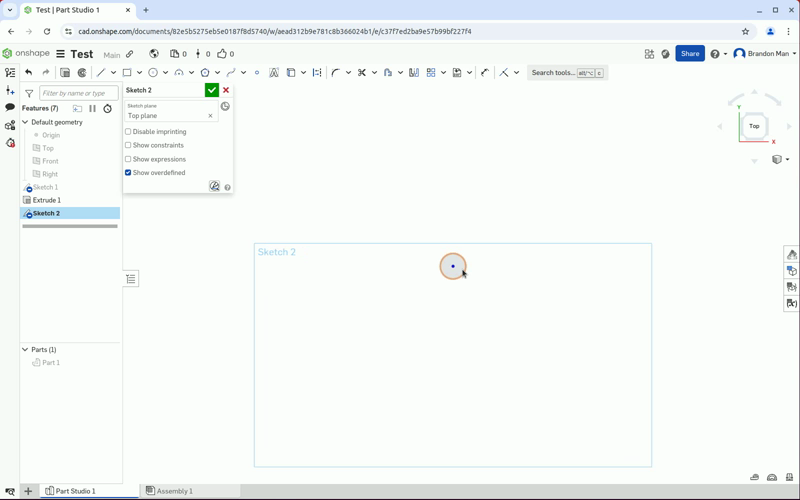
scroll(6)
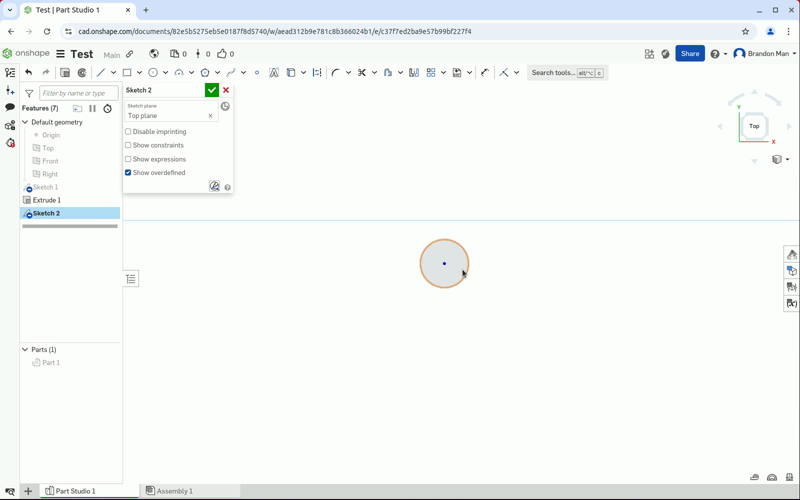
click(462, 269)
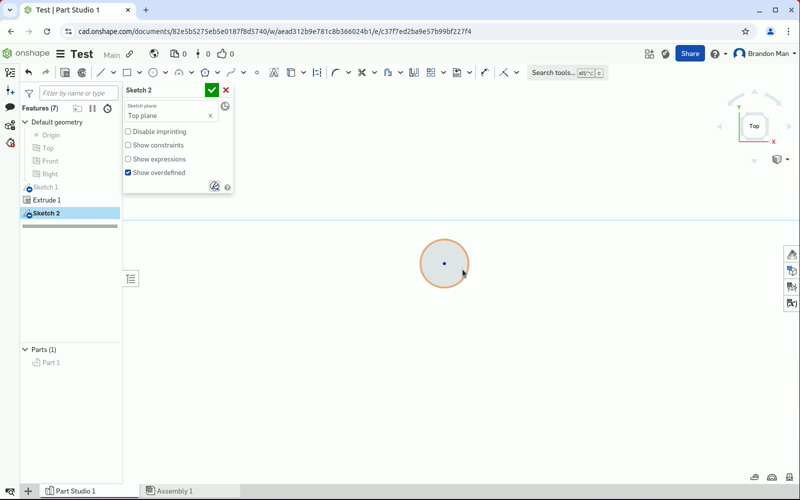
scroll(-6)
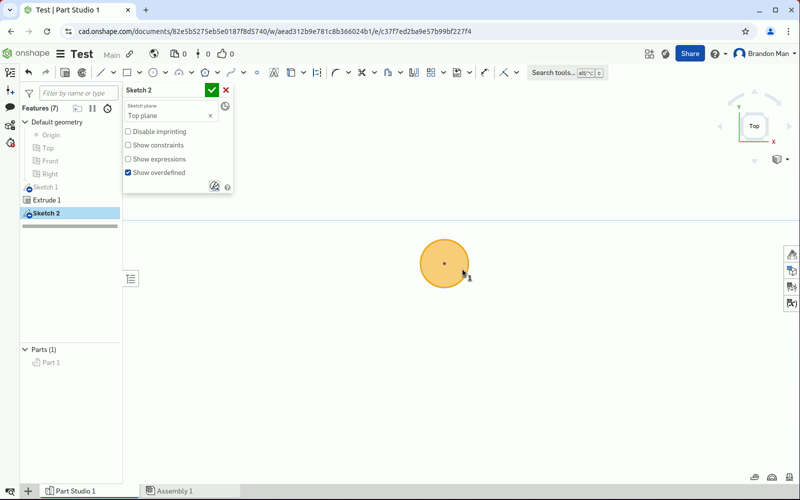
scroll(-6)
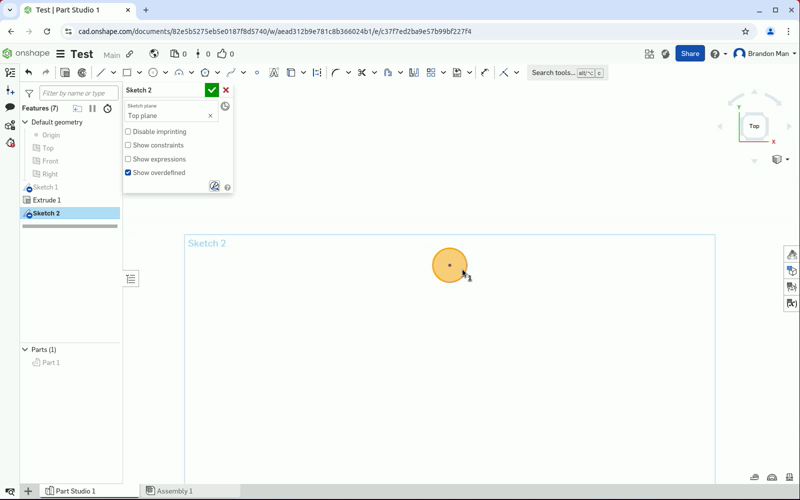
scroll(-6)
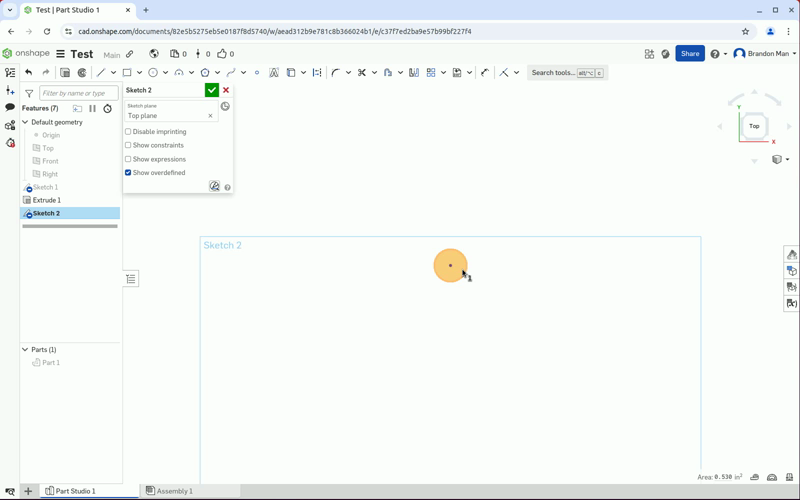
scroll(-6)
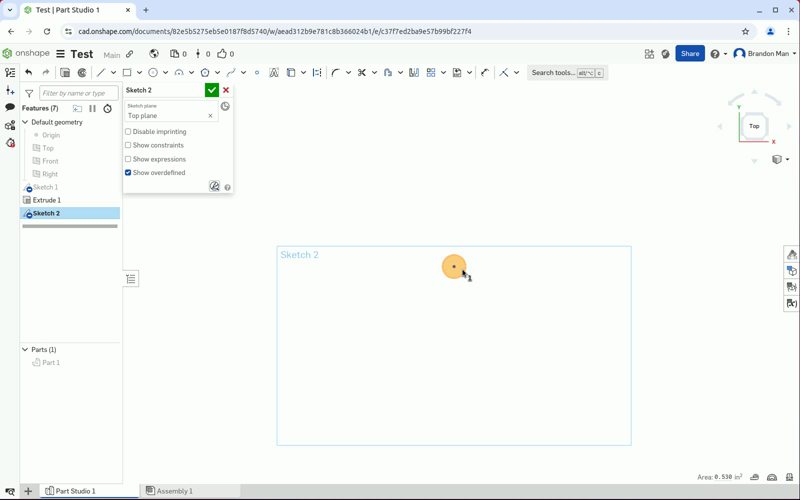
scroll(-6)
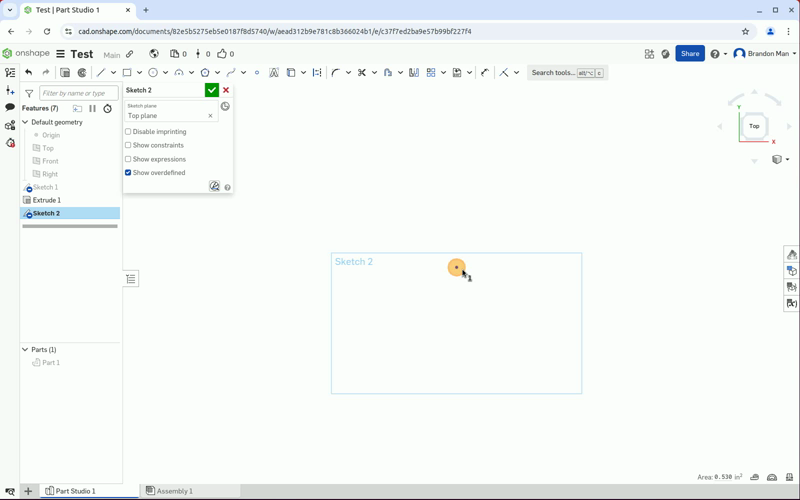
scroll(-6)
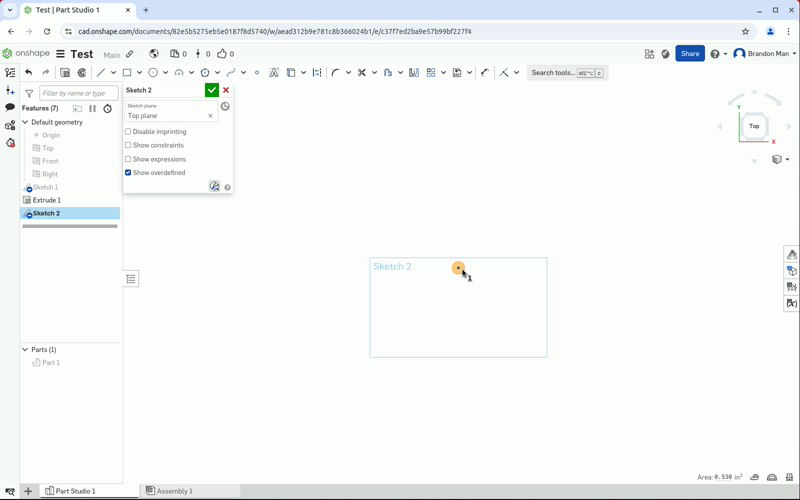
scroll(-6)
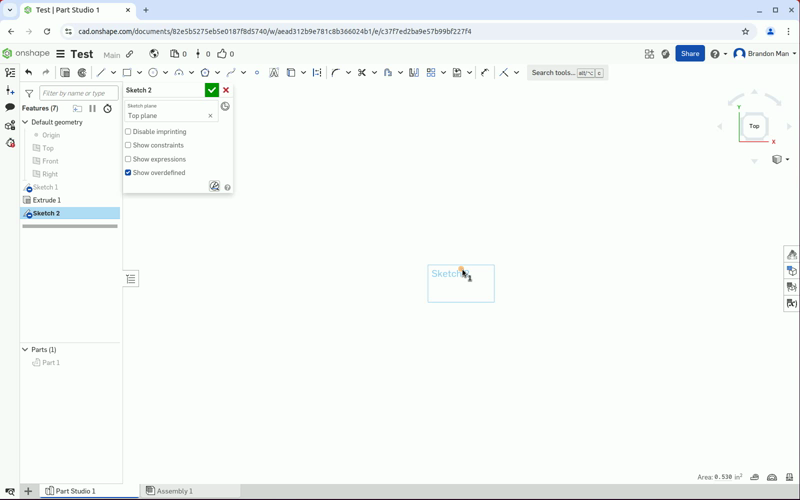
mouse_move(73, 352)
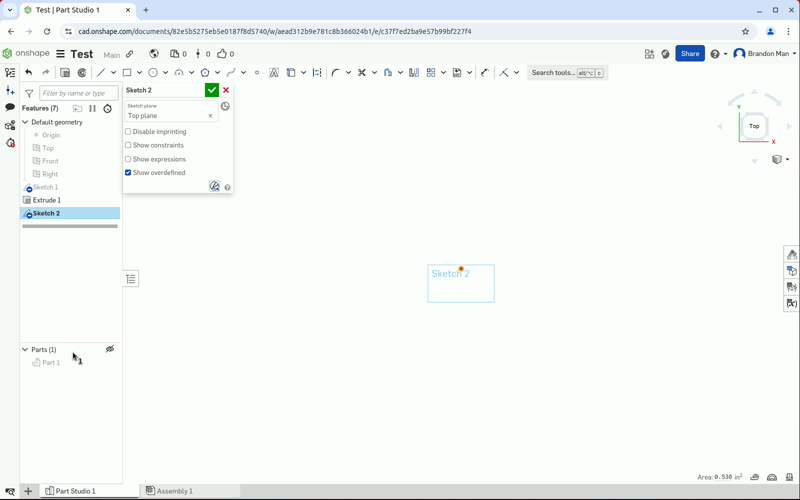
key(shift+y)
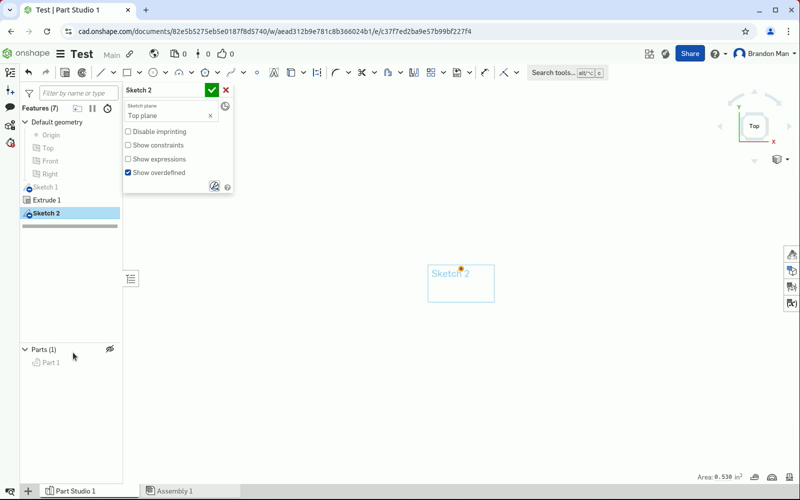
key(shift+e)
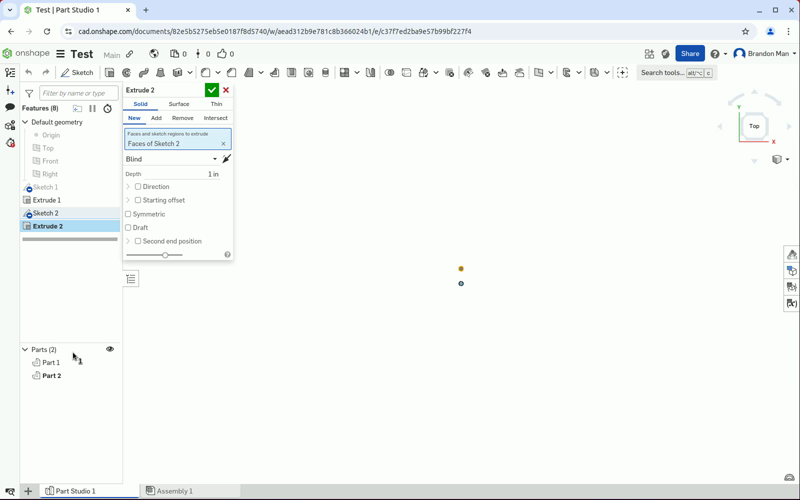
mouse_move(143, 106)
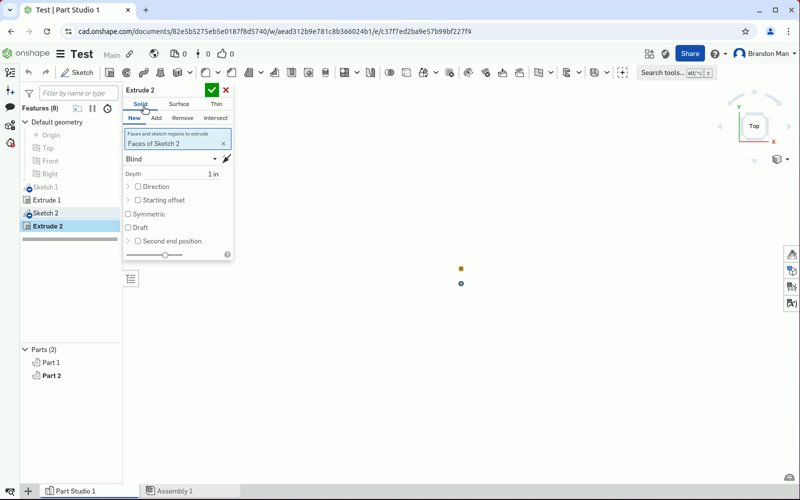
click(143, 106)
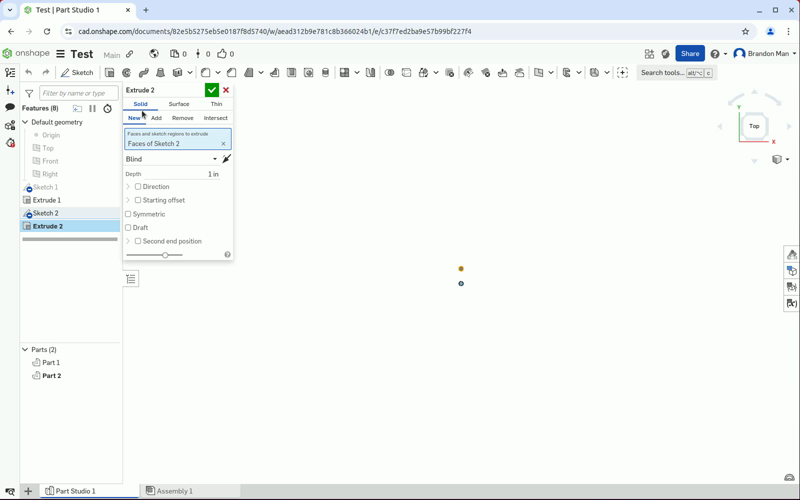
mouse_move(137, 120)
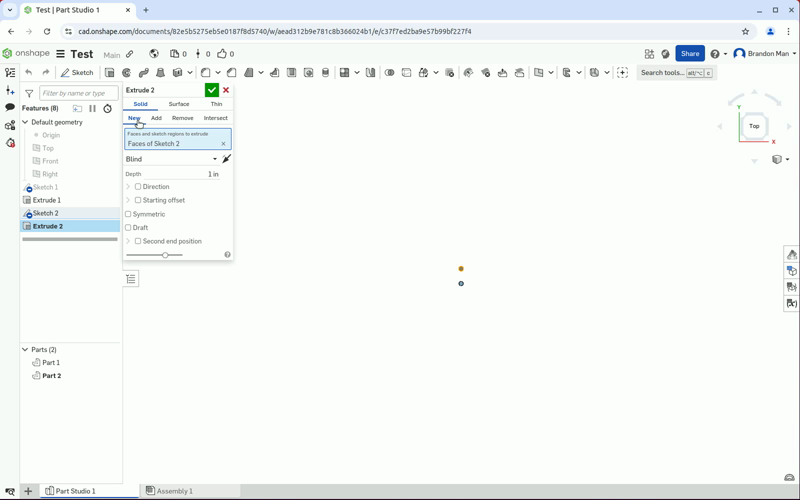
click(137, 120)
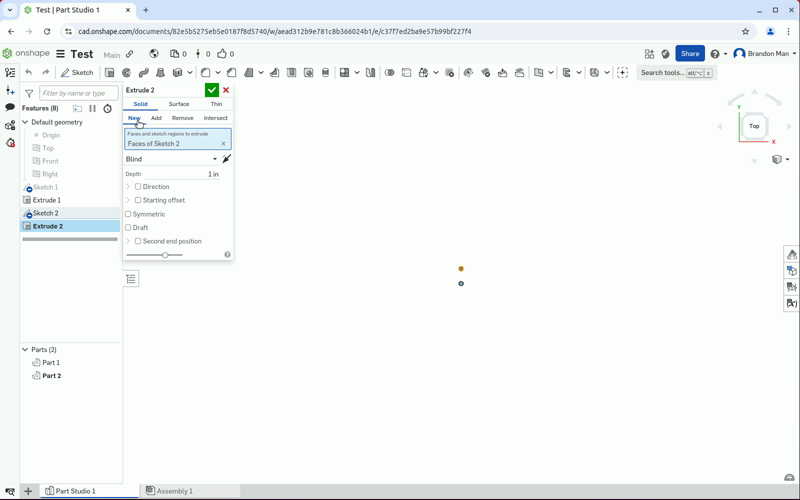
key(tab, 4)
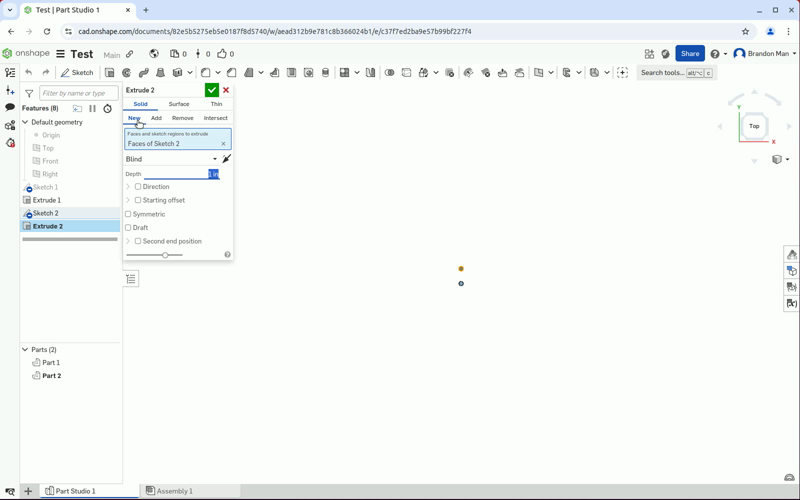
text(23.108)
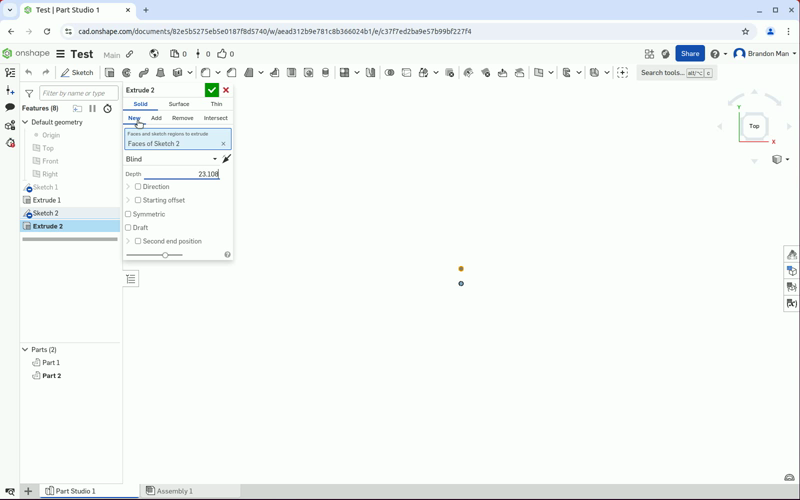
key(enter)
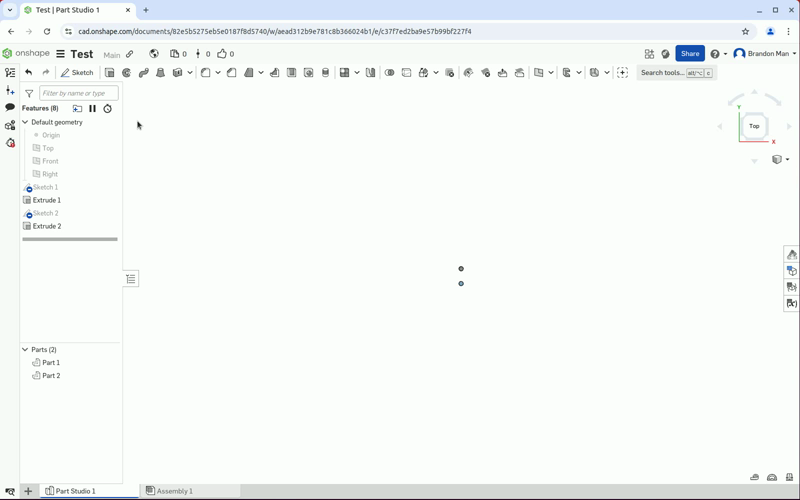
key(shift+h)
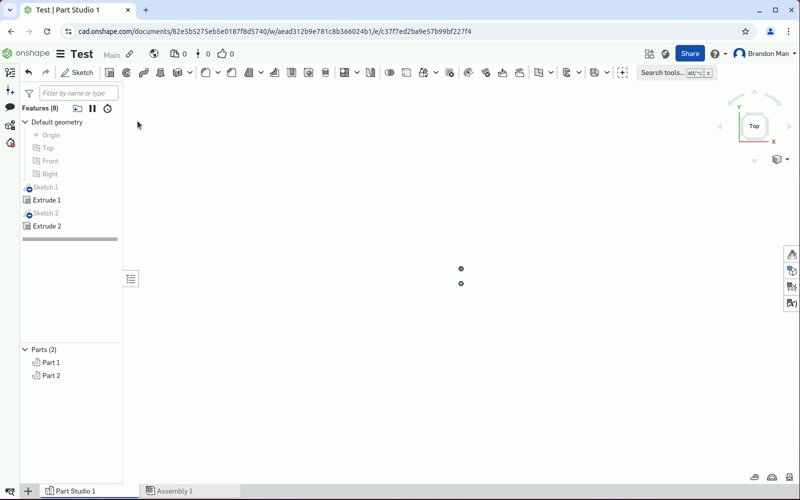
key(shift+h)
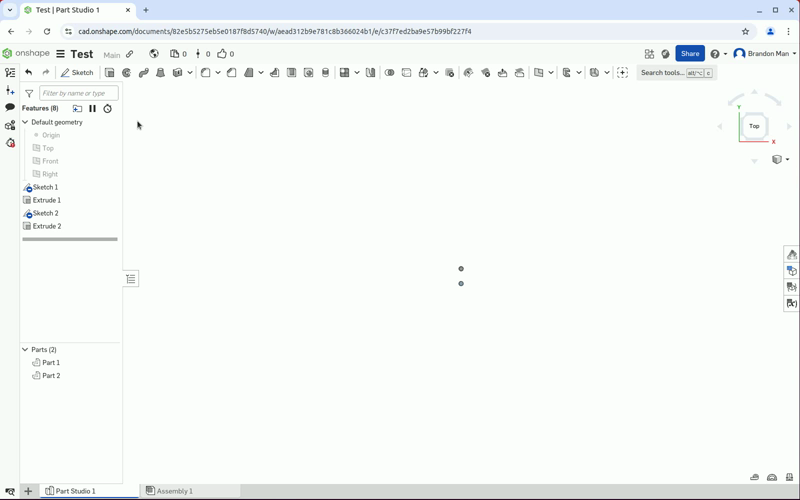
key(shift+7)
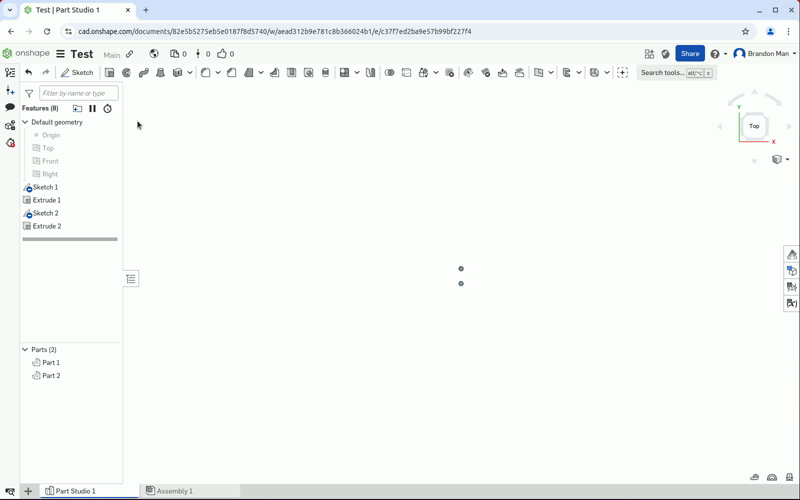
key(up, 3)
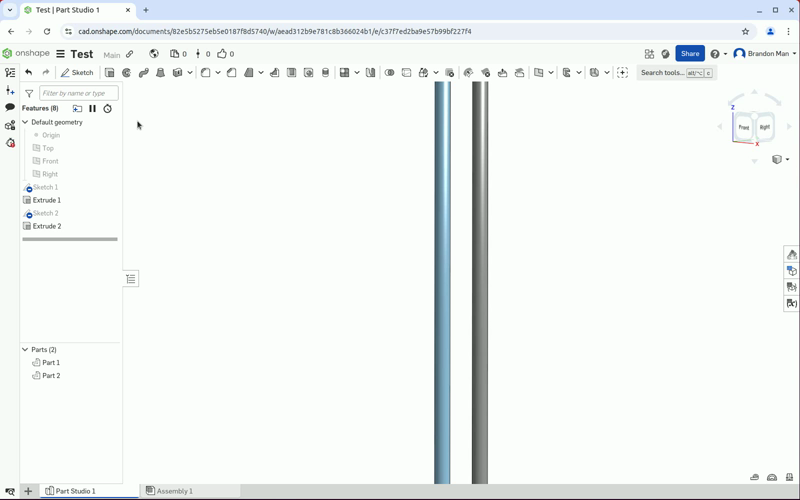
key(left, 3)
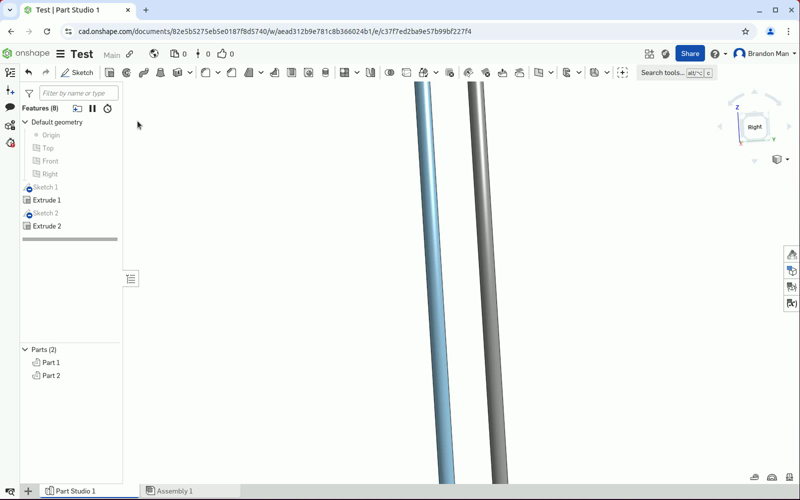
key(right, 3)
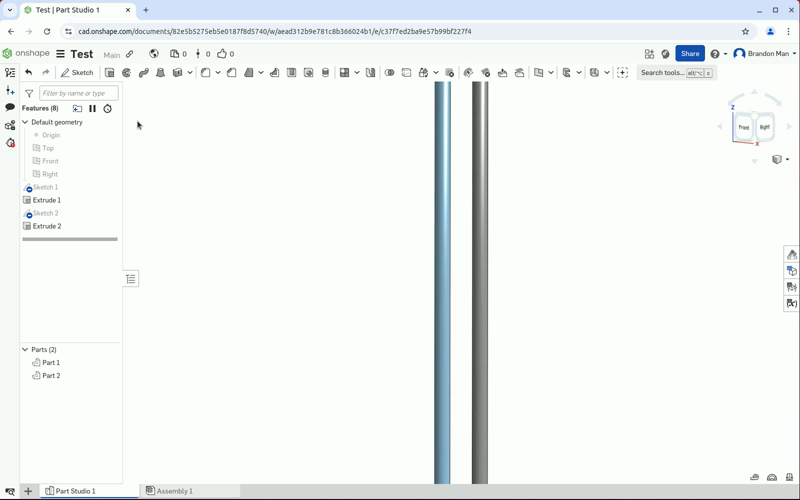
key(down, 3)
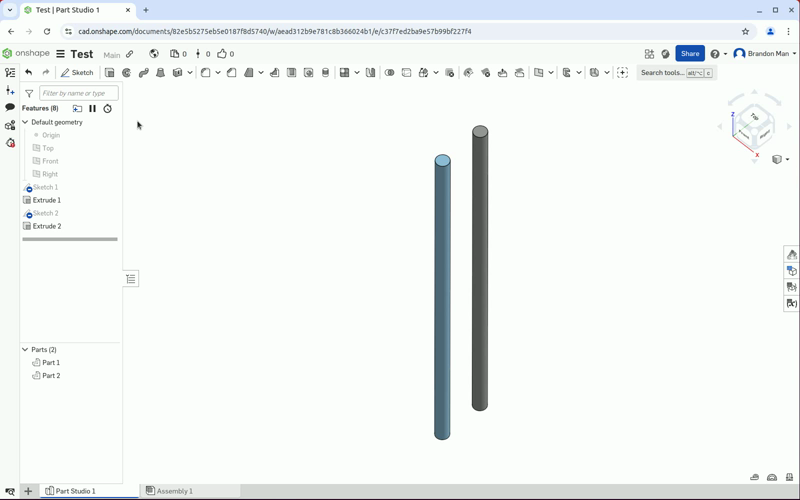
mouse_move(73, 189)
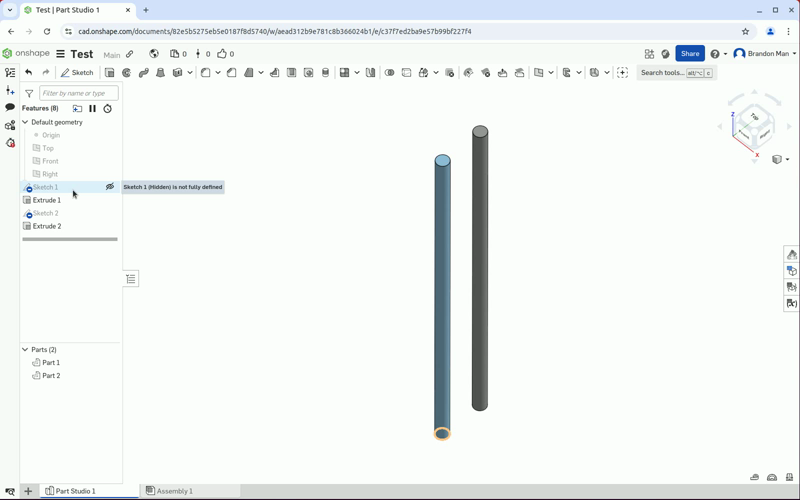
click(73, 189)